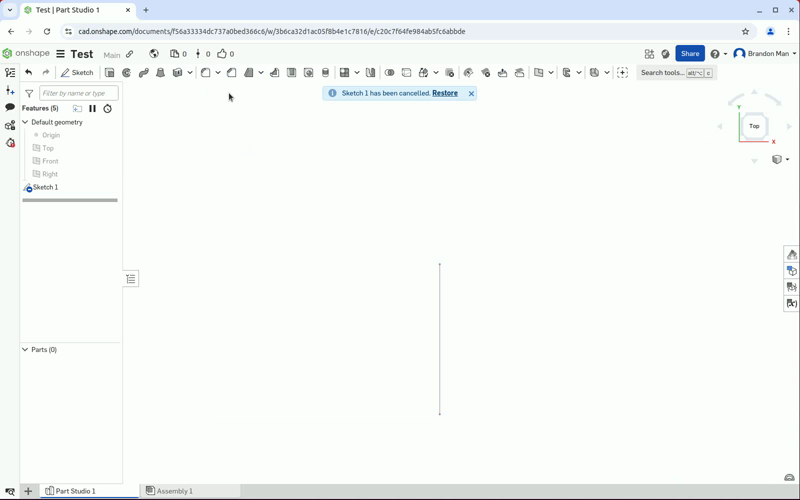
key(shift+h)
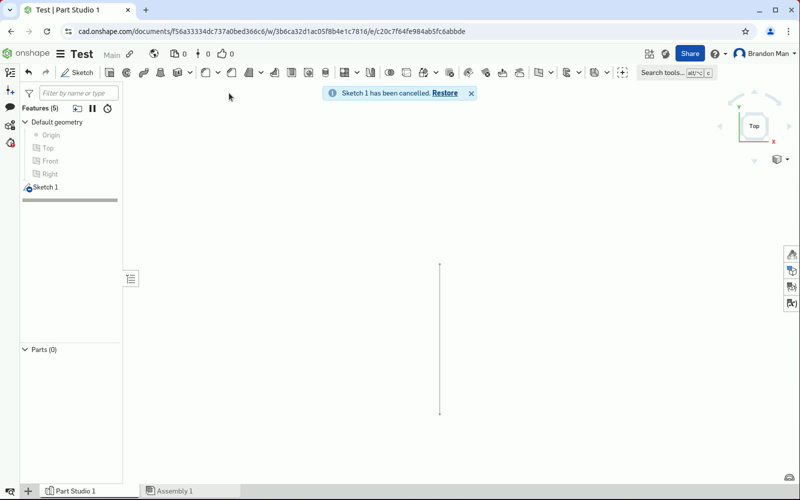
key(shift+s)
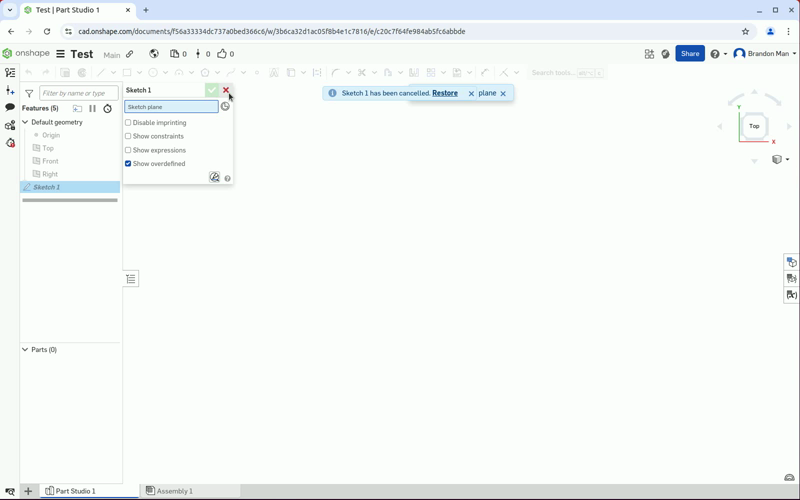
mouse_move(73, 150)
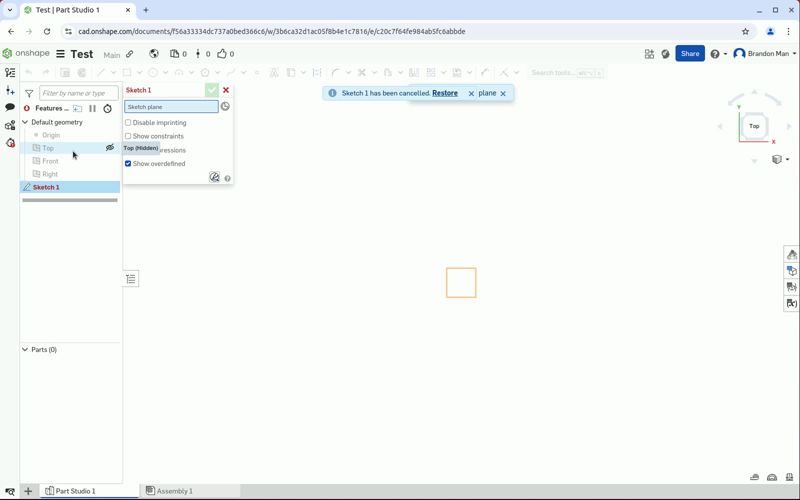
click(73, 150)
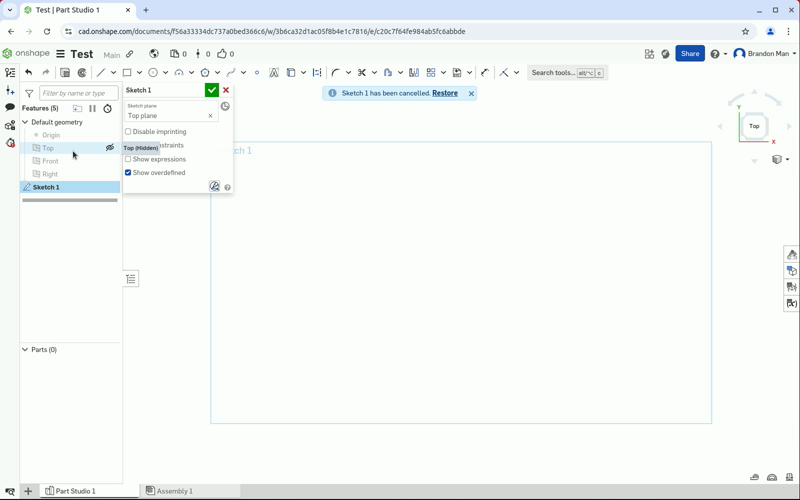
mouse_move(73, 352)
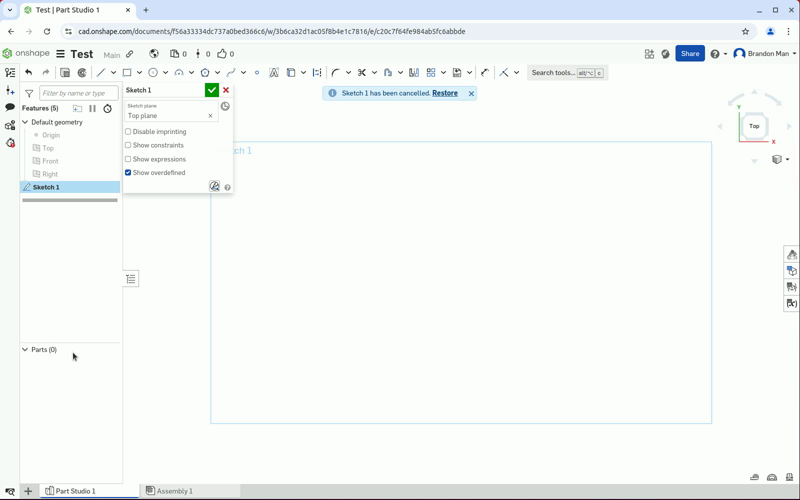
key(y)
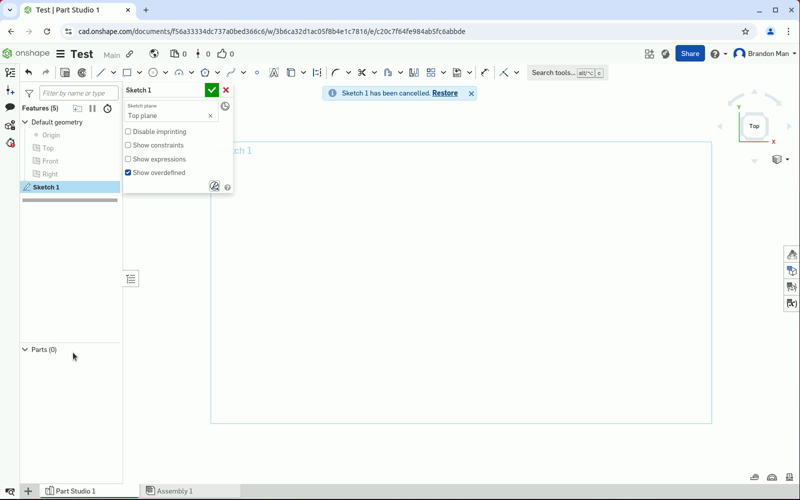
key(l)
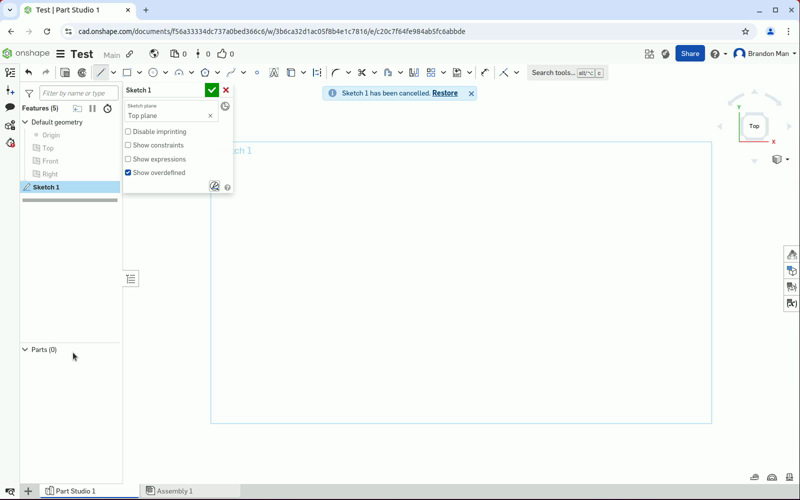
key_down(shift)
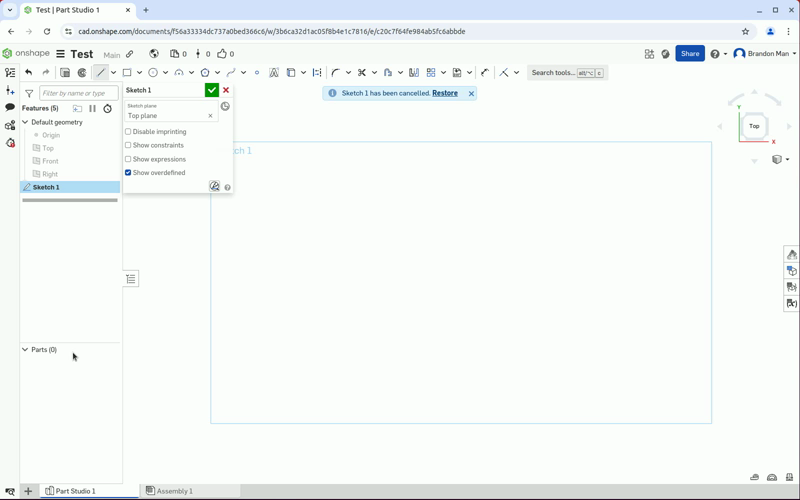
mouse_move(409, 360)
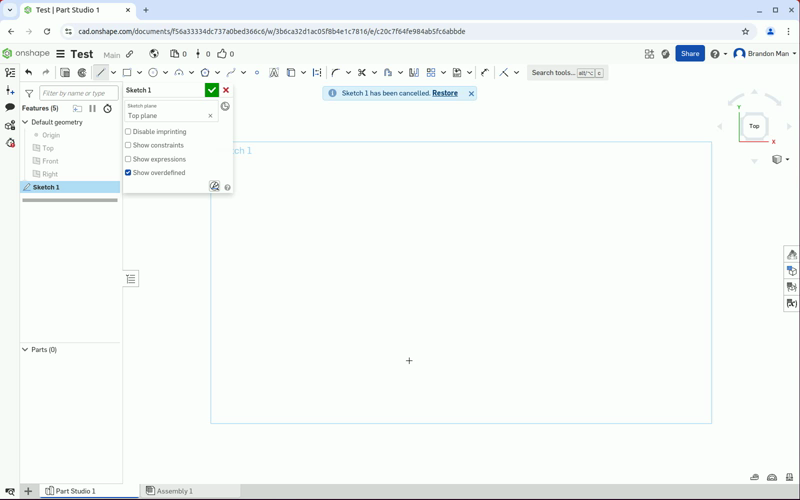
click(409, 360)
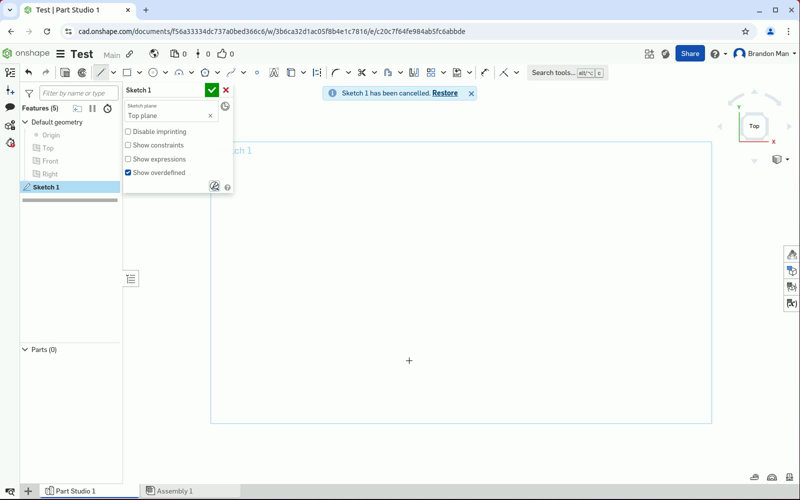
key_up(shift)
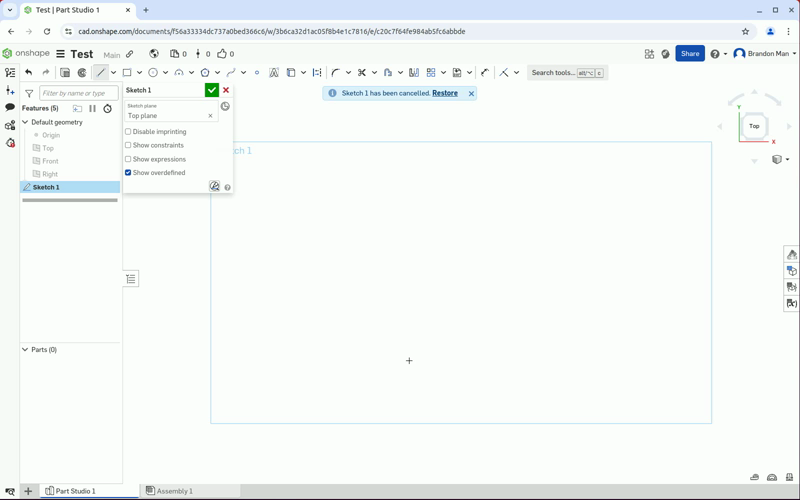
key_down(shift)
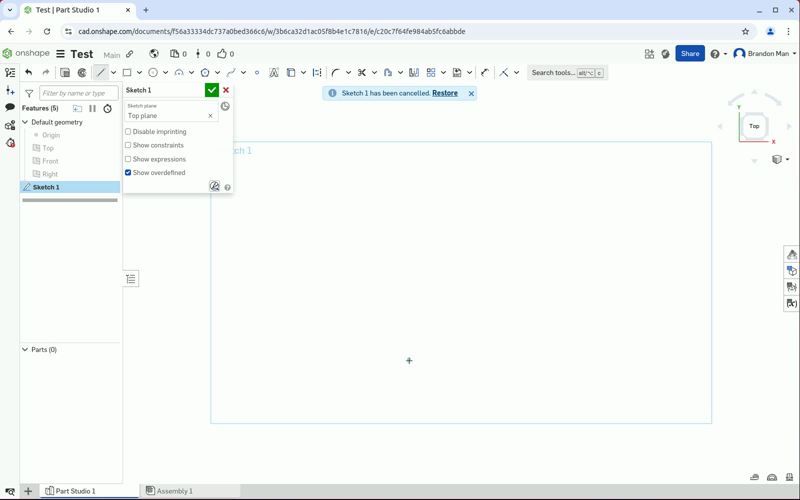
mouse_move(512, 360)
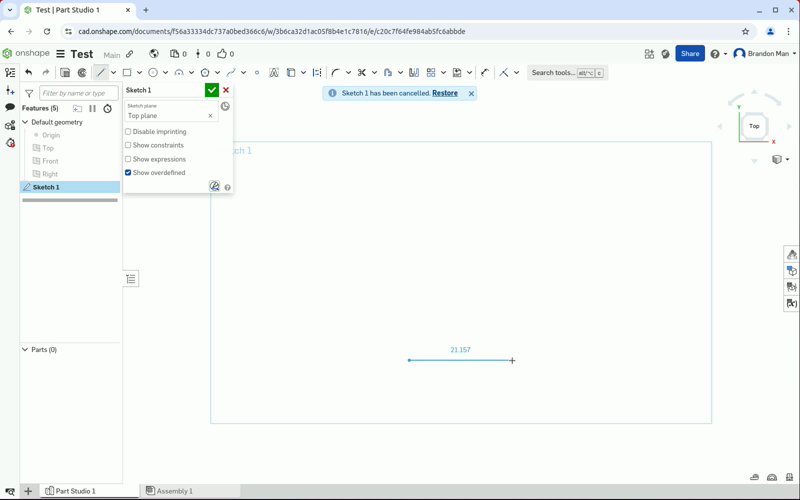
click(512, 360)
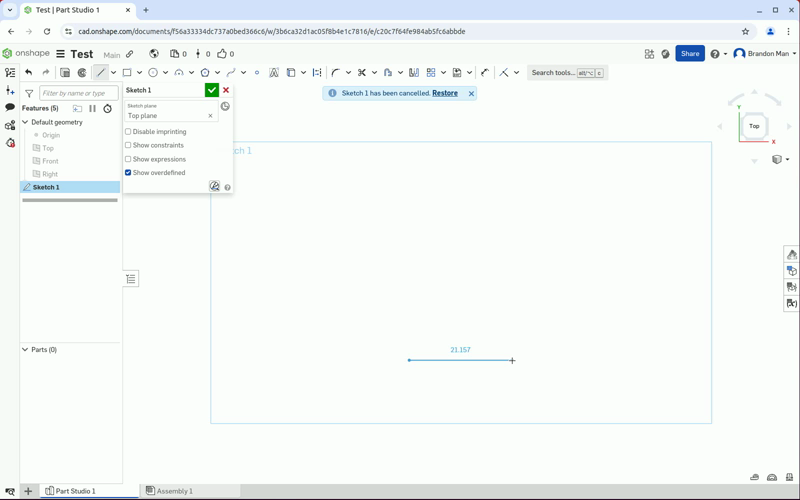
key_up(shift)
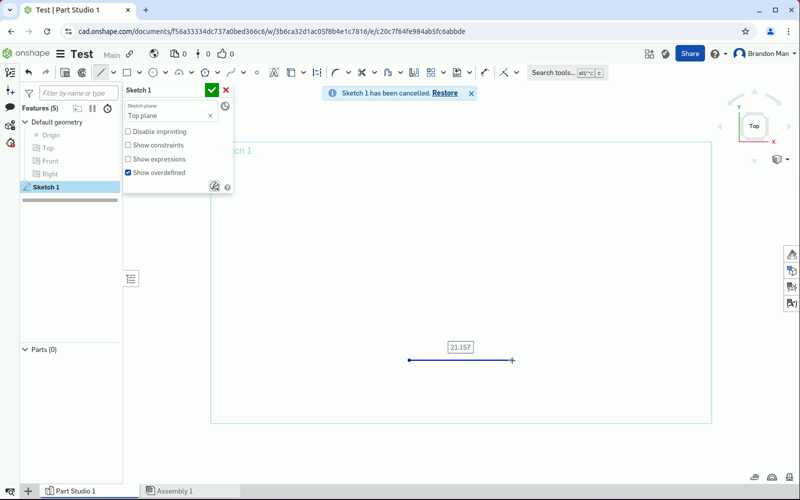
key_down(shift)
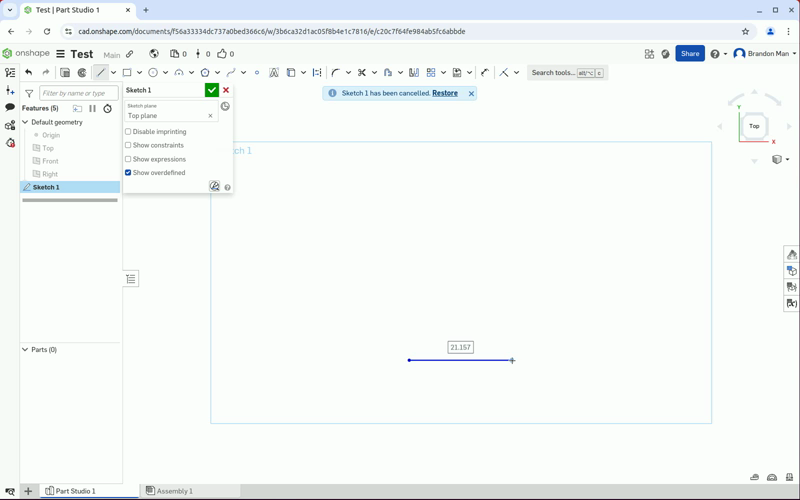
mouse_move(512, 204)
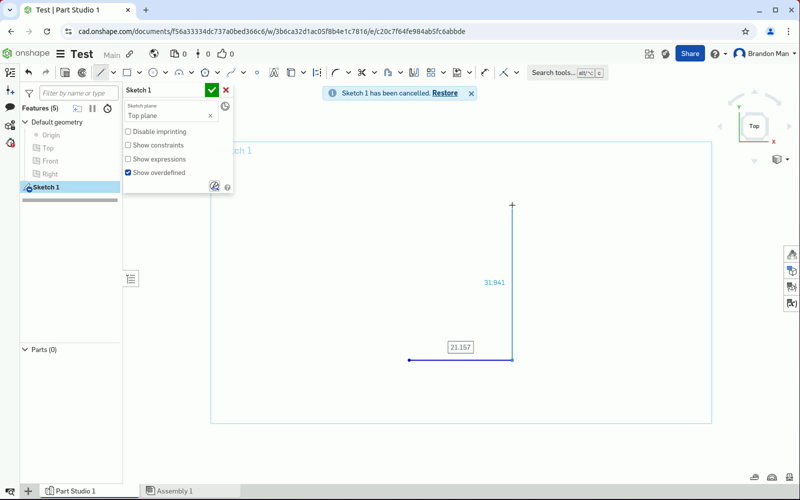
click(512, 204)
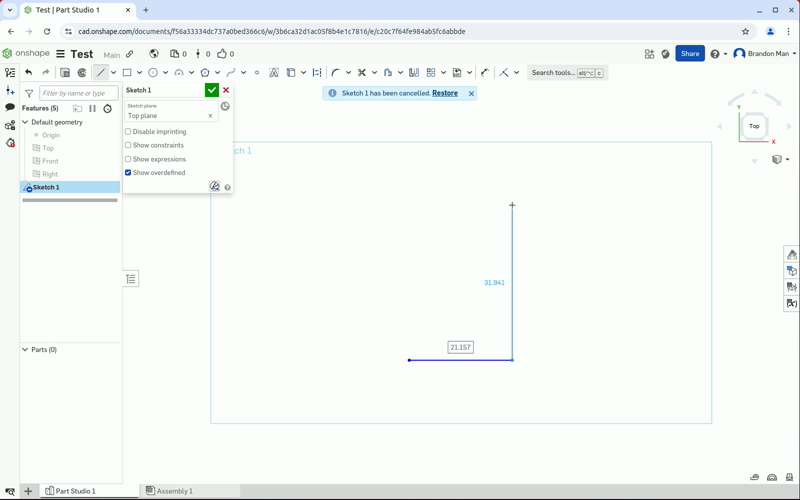
key_up(shift)
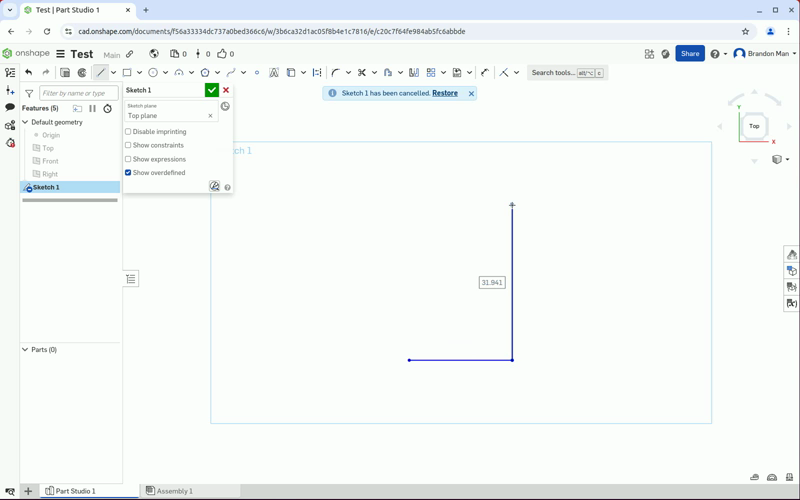
key_down(shift)
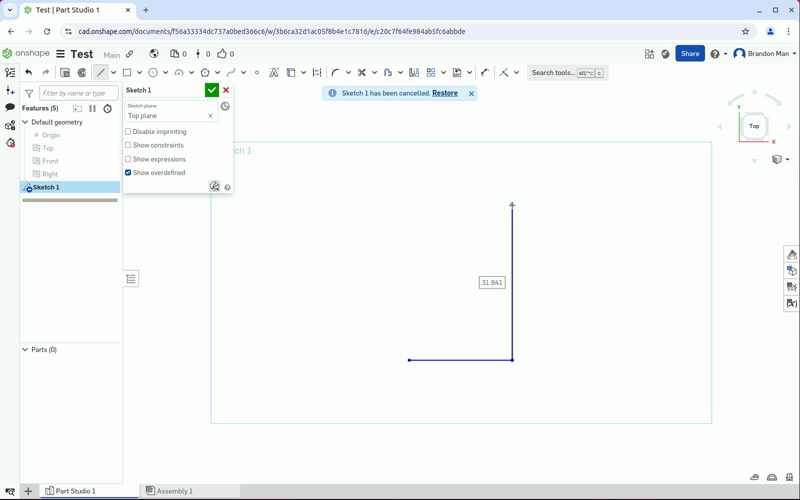
mouse_move(409, 204)
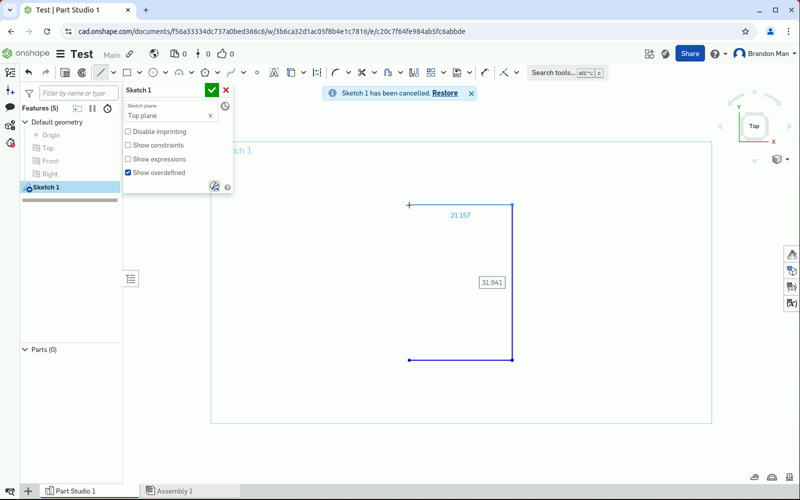
click(409, 204)
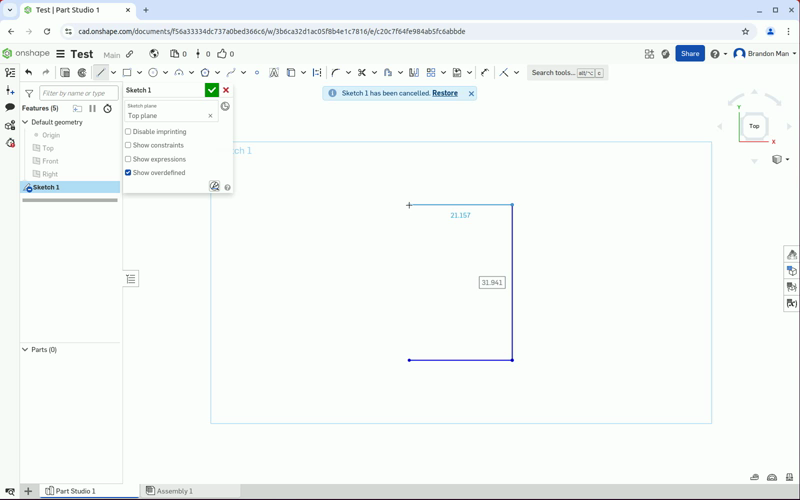
key_up(shift)
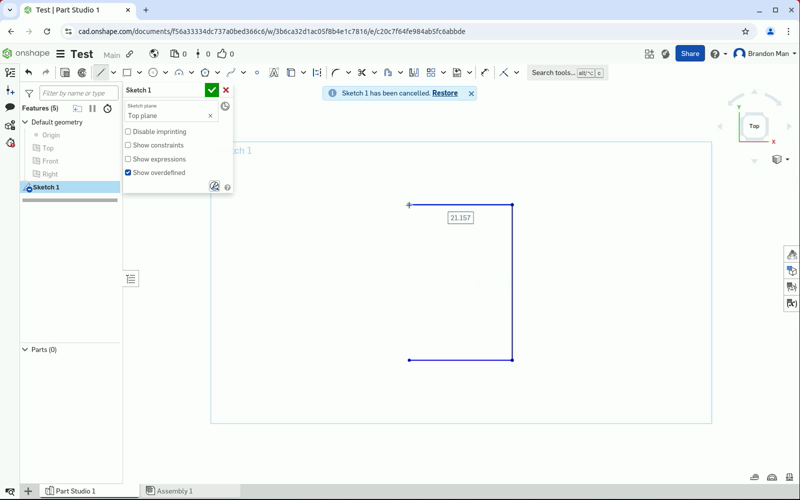
key_down(shift)
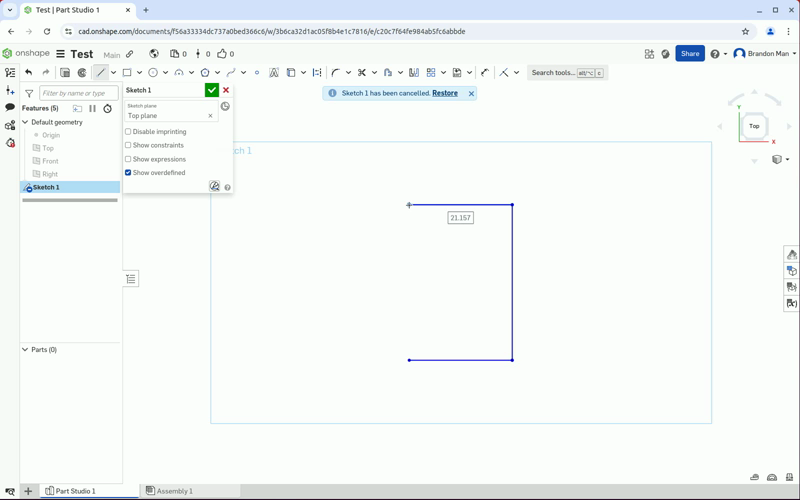
mouse_move(409, 360)
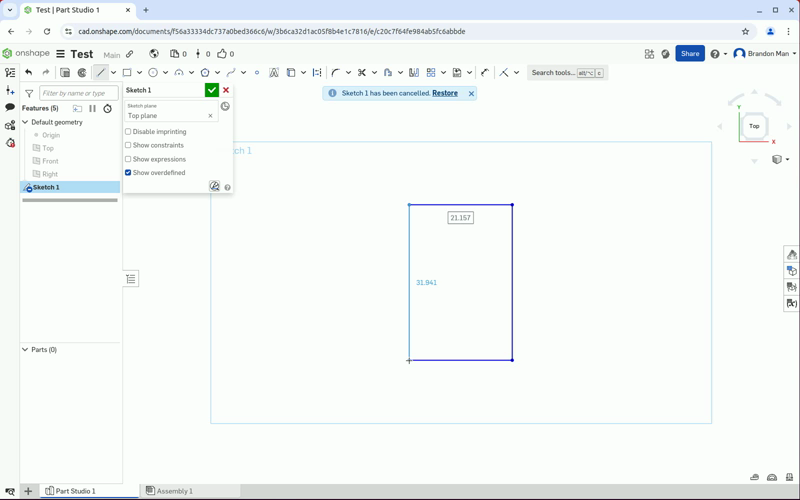
key_up(shift)
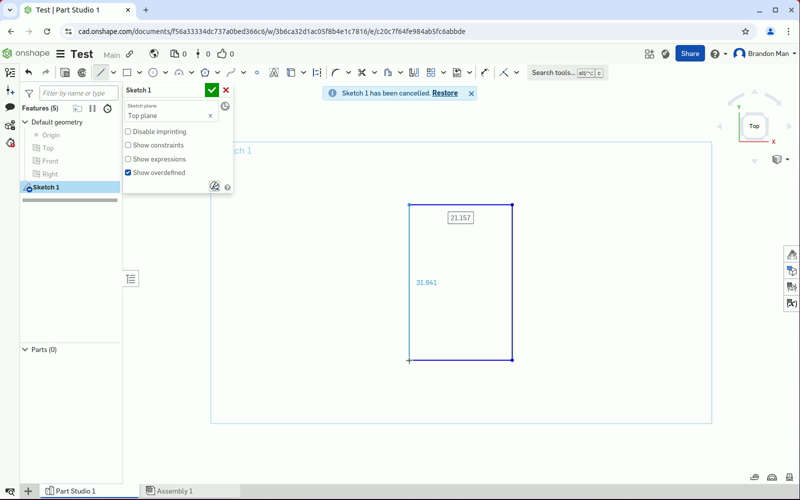
click(409, 360)
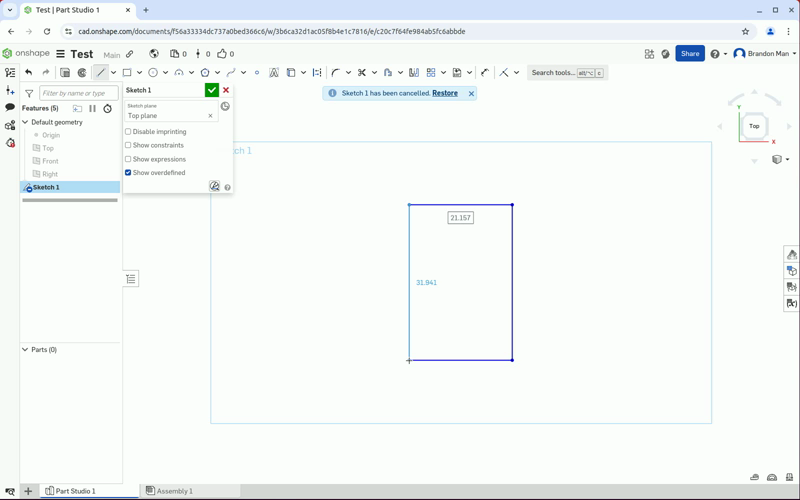
key(esc)
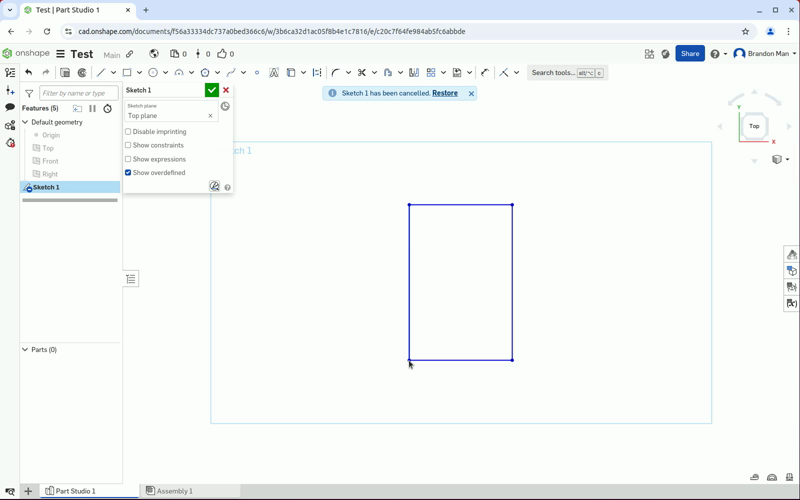
mouse_move(472, 283)
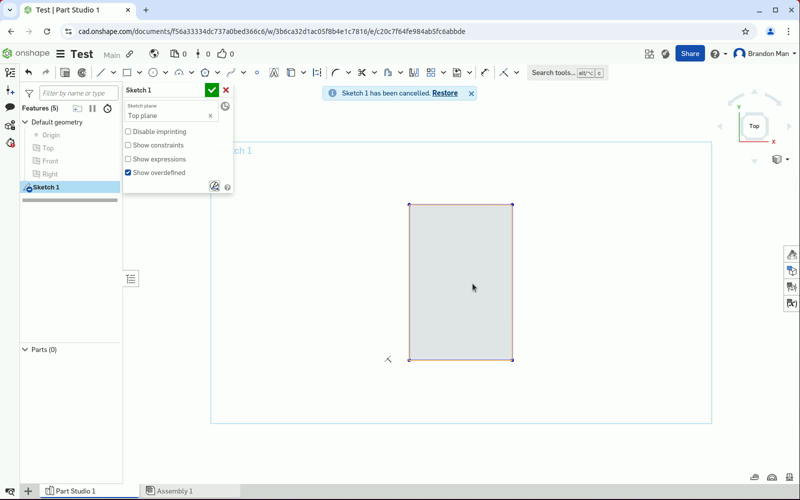
click(472, 283)
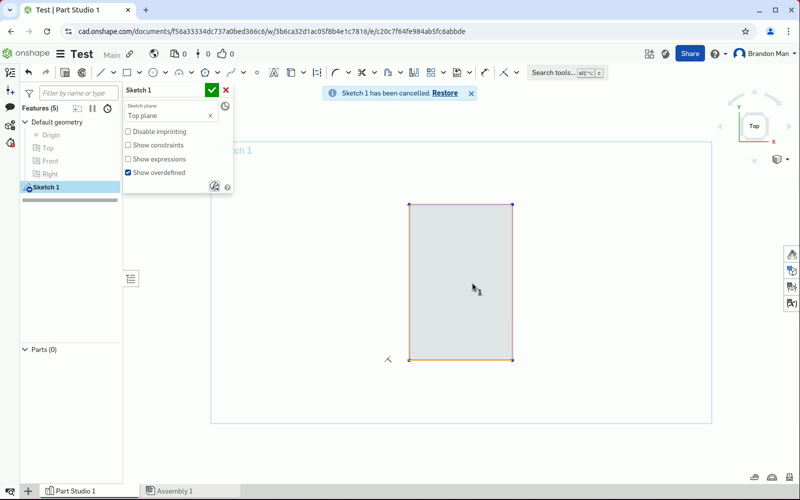
mouse_move(73, 352)
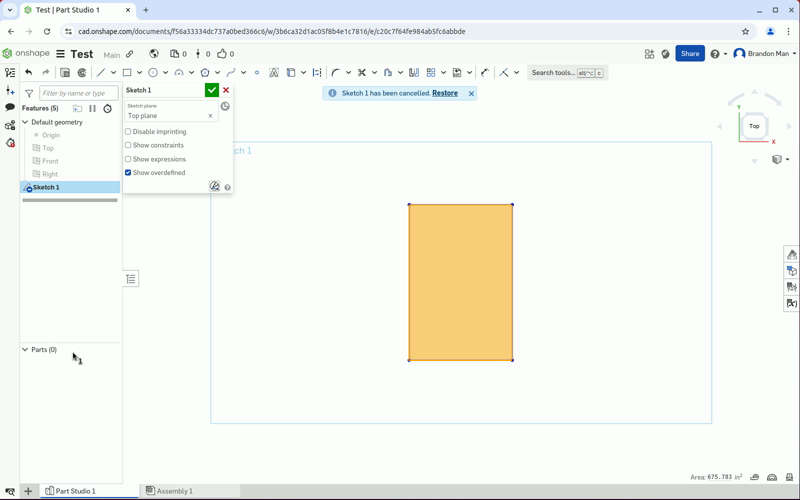
key(shift+y)
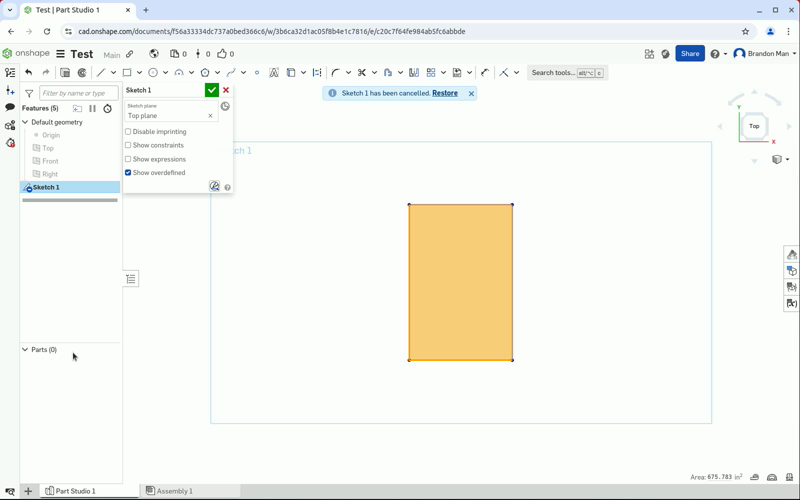
key(shift+e)
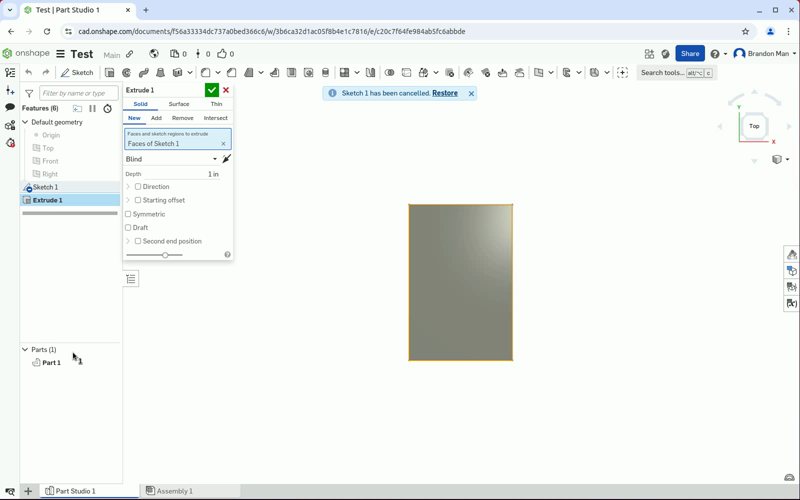
mouse_move(143, 106)
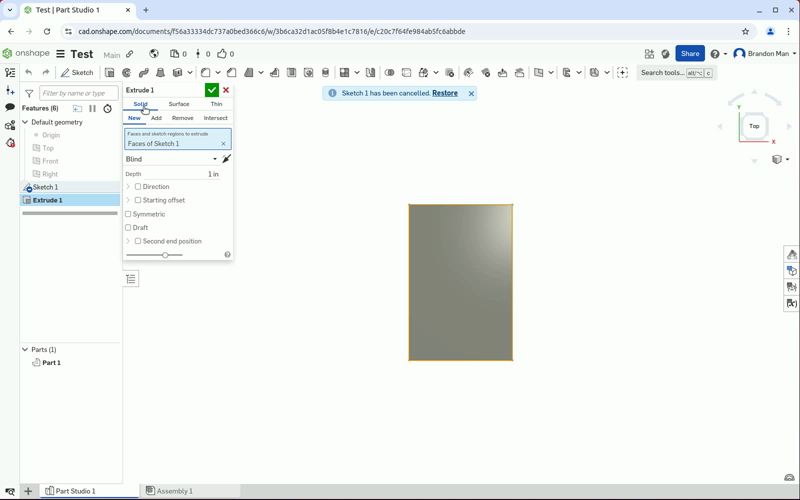
click(143, 106)
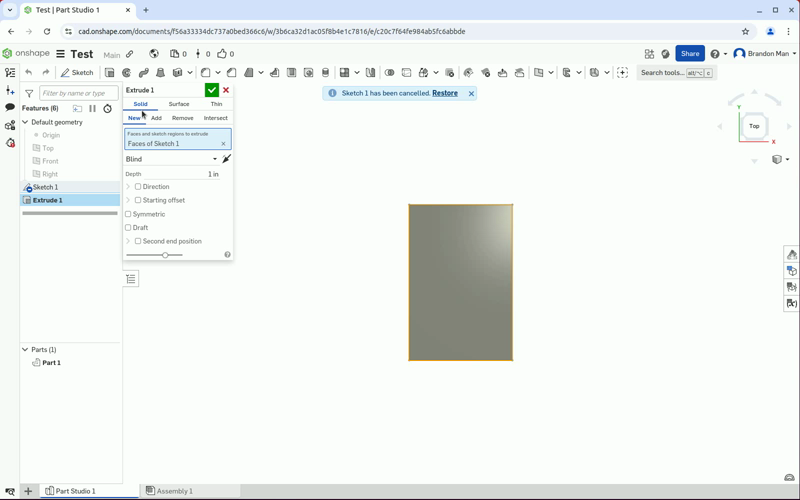
mouse_move(137, 120)
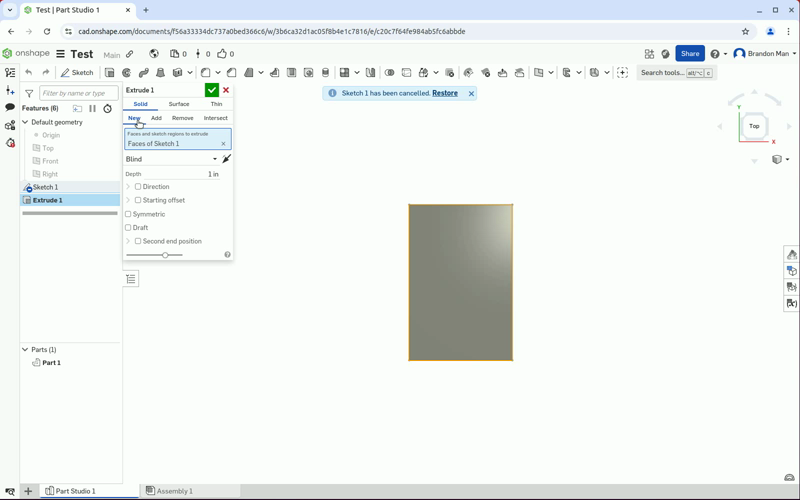
click(137, 120)
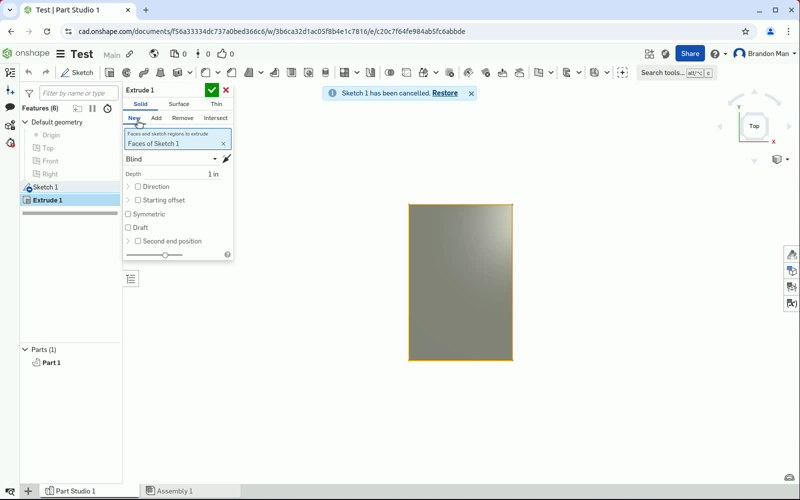
key(tab, 4)
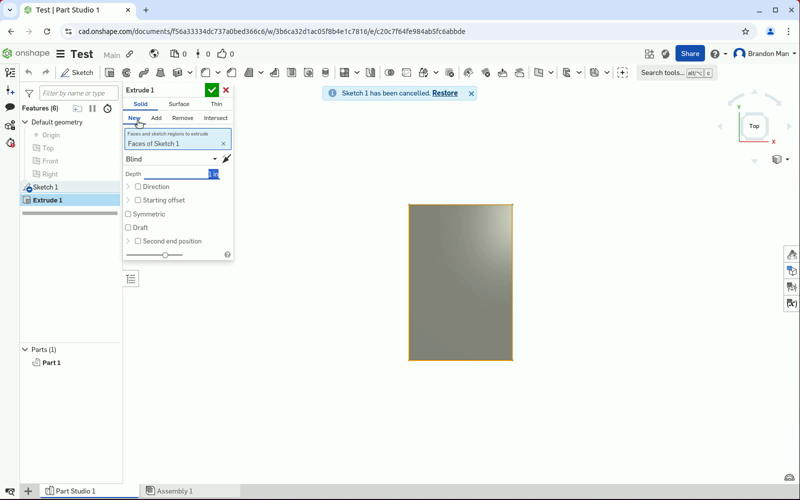
text(21.423)
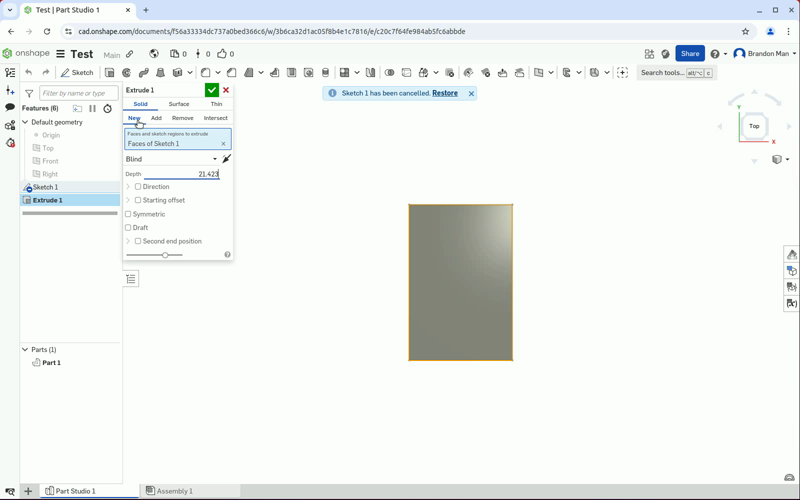
key(enter)
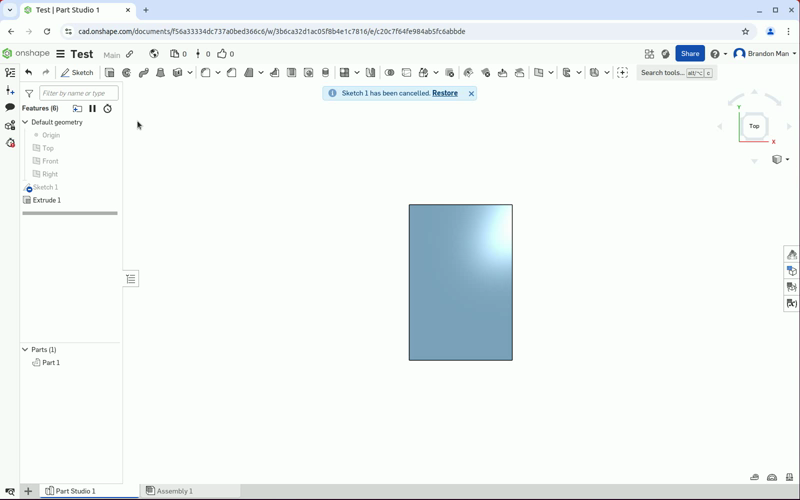
key(shift+h)
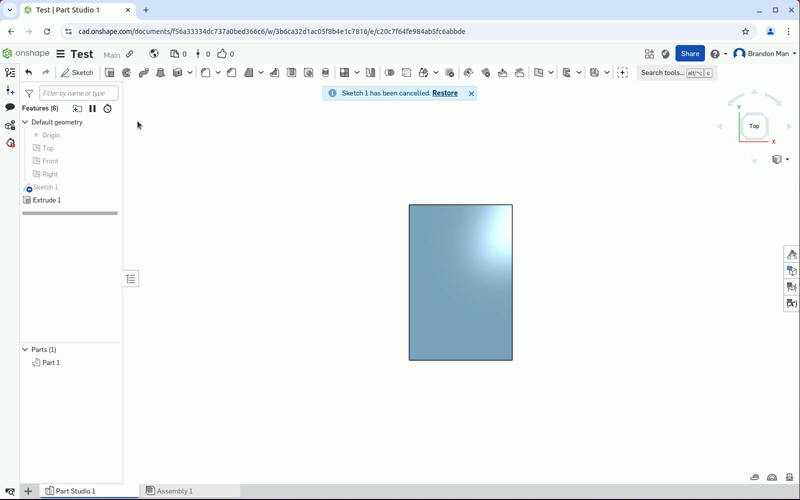
key(shift+h)
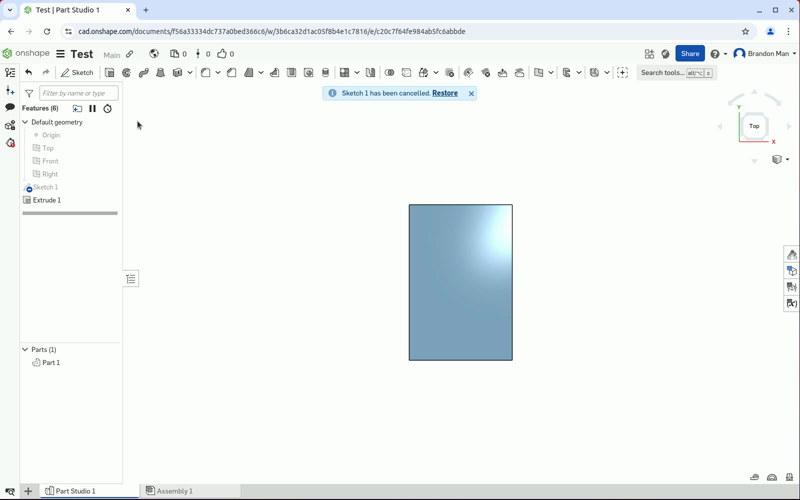
mouse_move(73, 189)
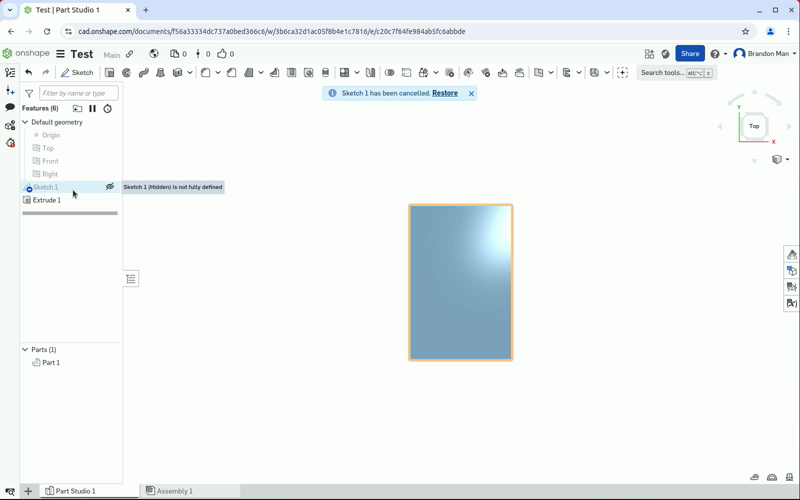
click(73, 189)
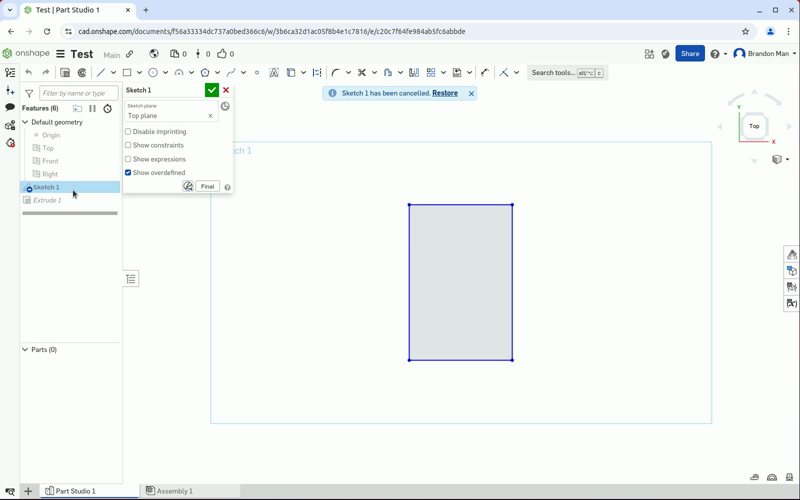
mouse_move(229, 92)
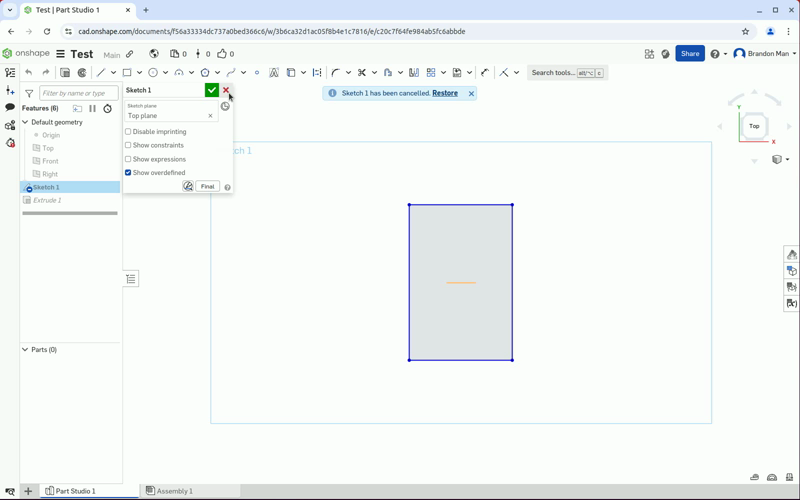
click(229, 92)
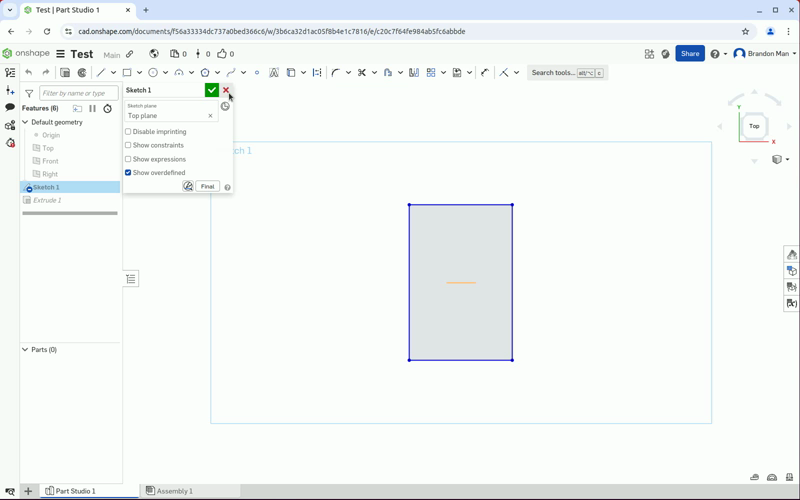
key(shift+s)
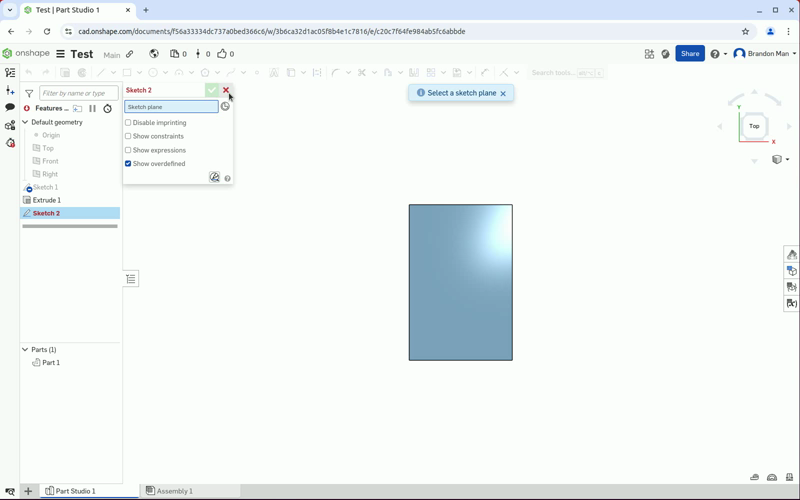
mouse_move(73, 150)
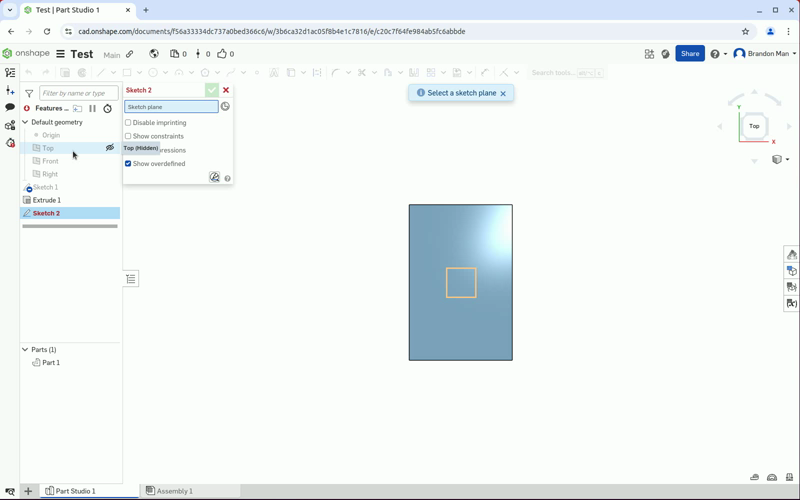
click(73, 150)
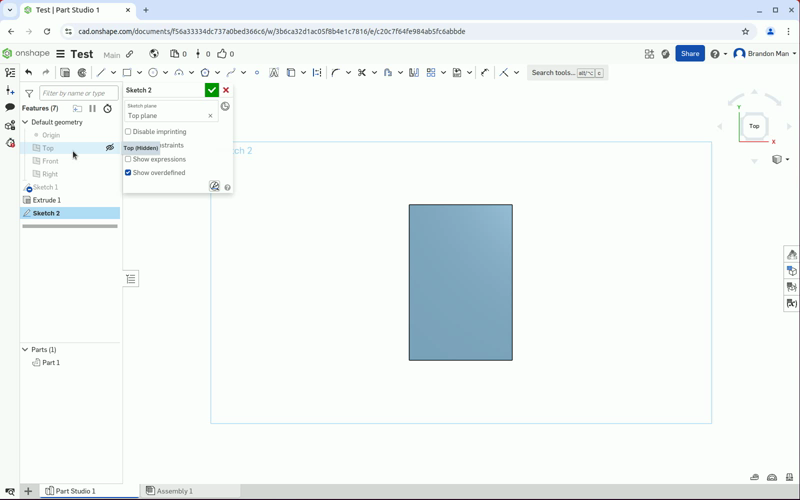
mouse_move(73, 352)
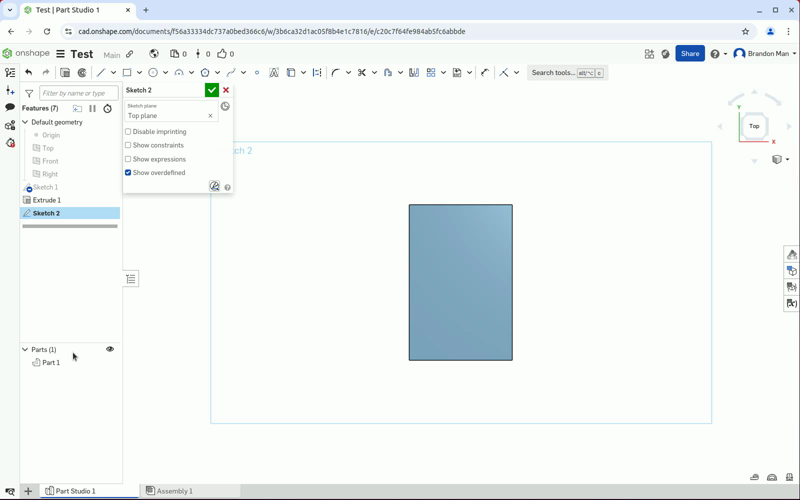
key(y)
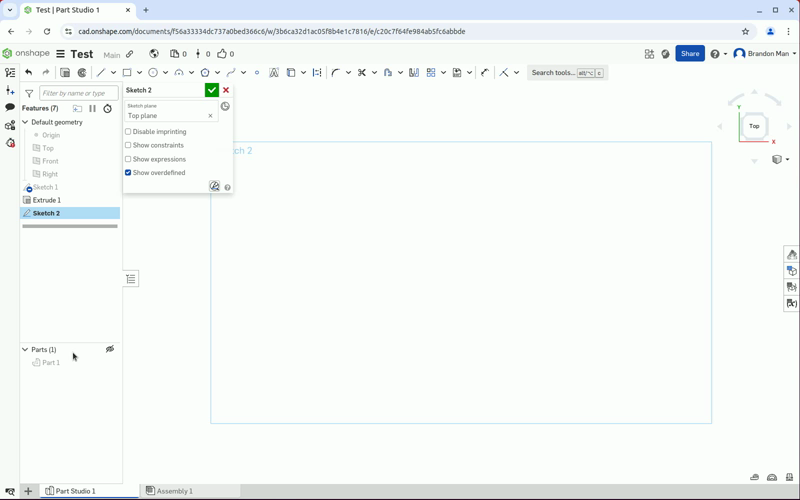
key(l)
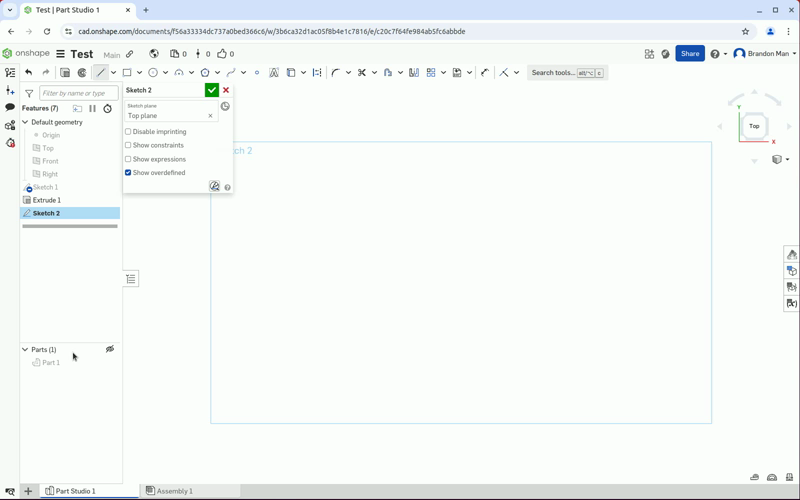
key_down(shift)
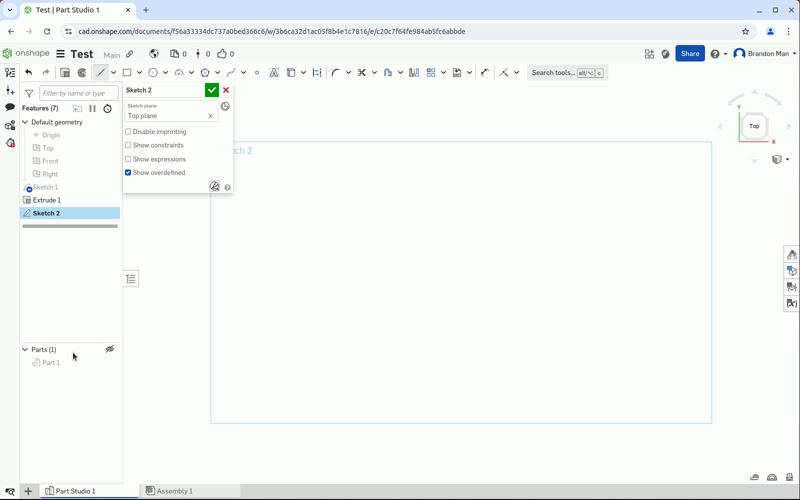
mouse_move(409, 395)
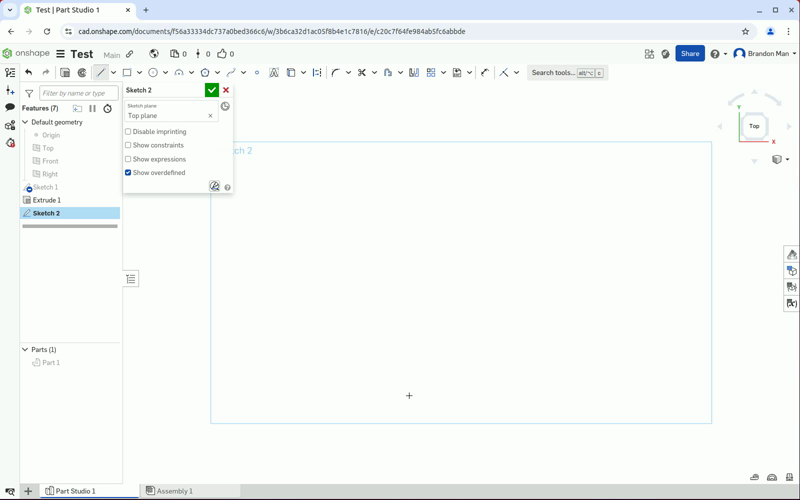
click(409, 395)
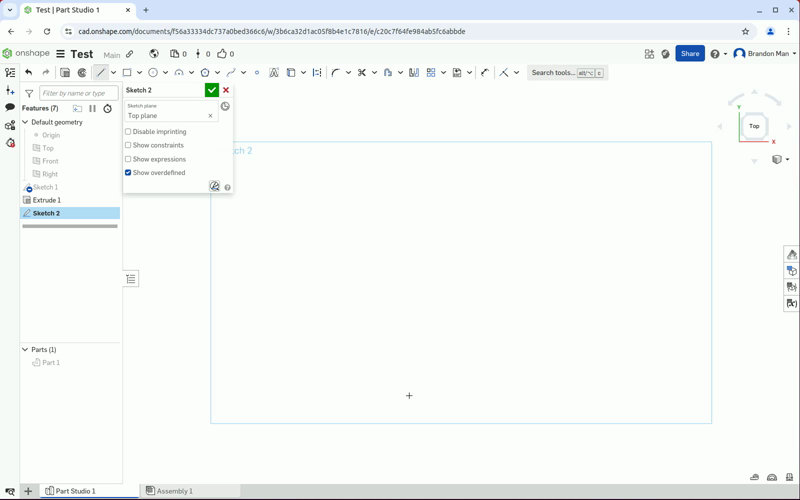
key_up(shift)
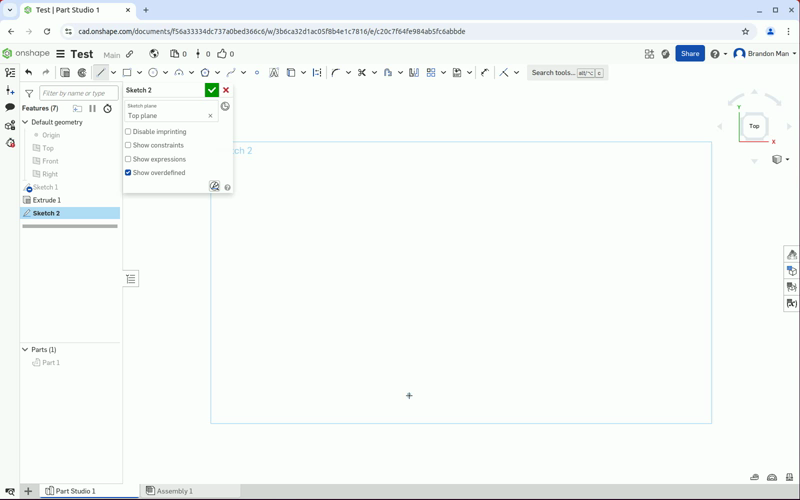
key_down(shift)
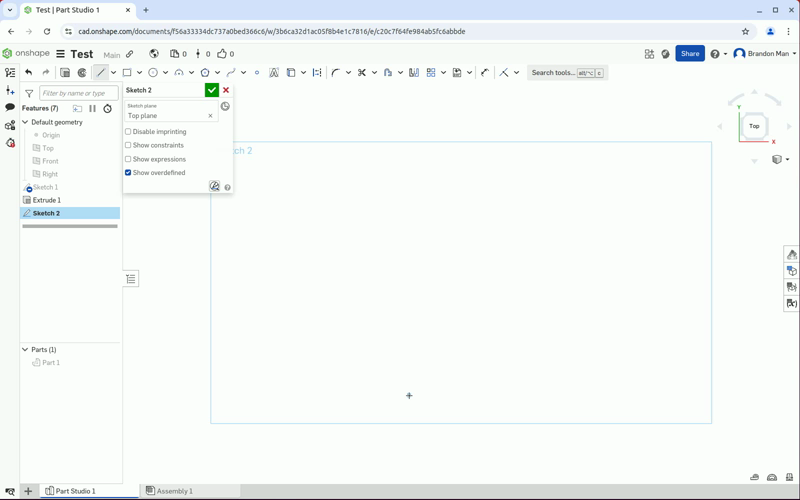
mouse_move(513, 395)
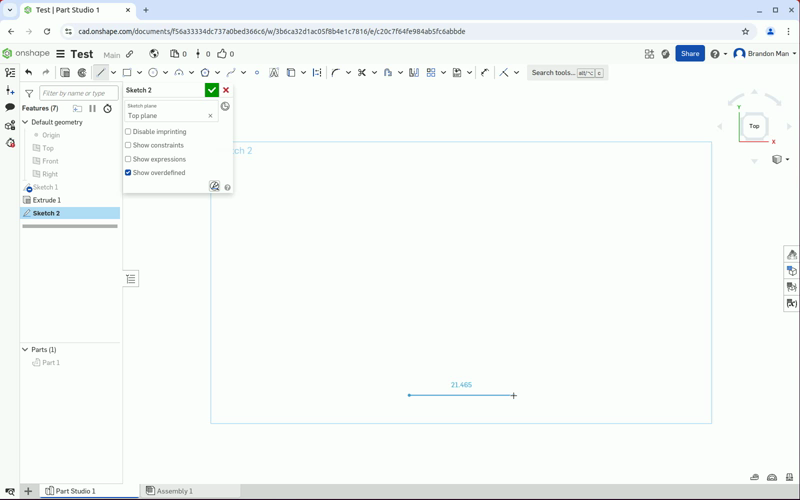
click(513, 395)
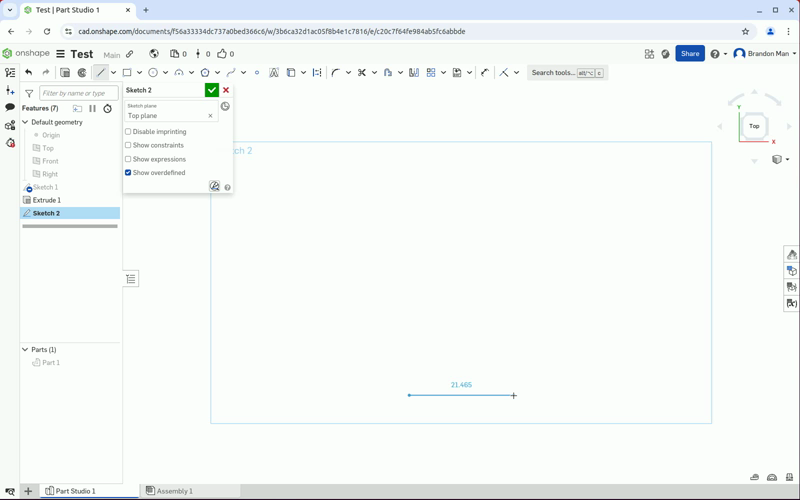
key_up(shift)
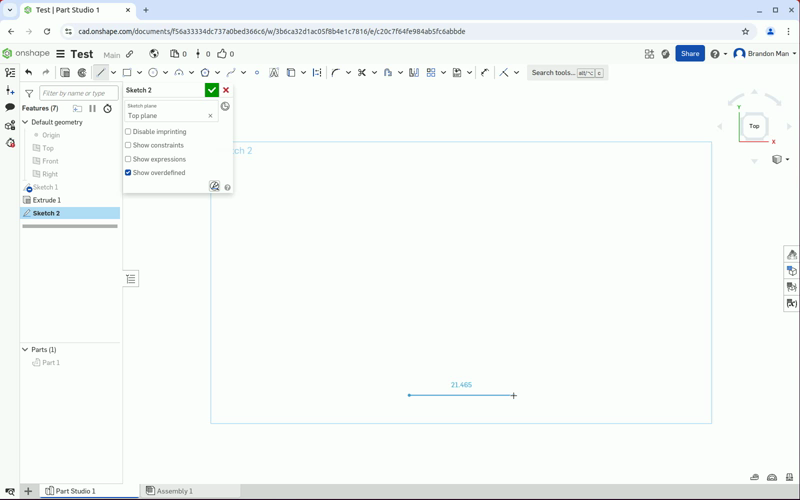
key_down(shift)
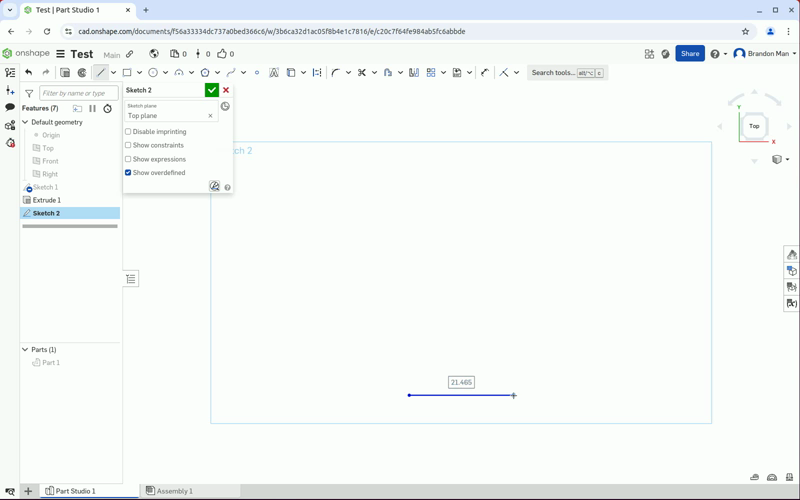
mouse_move(543, 395)
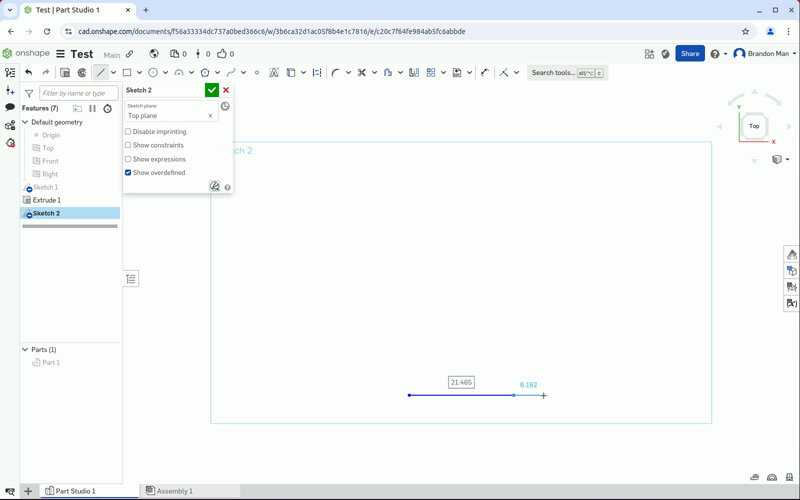
mouse_move(513, 360)
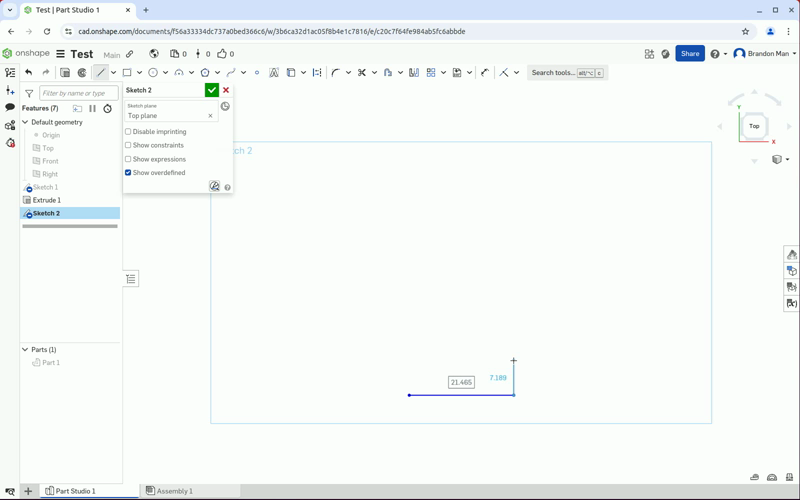
click(513, 360)
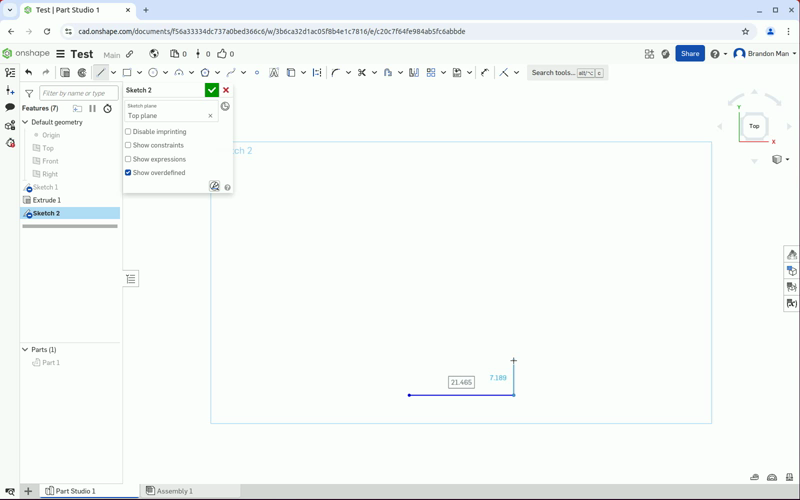
key_up(shift)
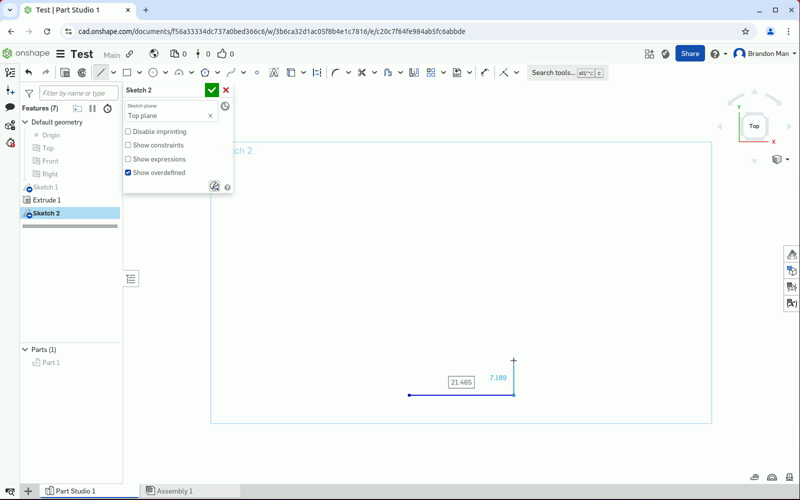
key_down(shift)
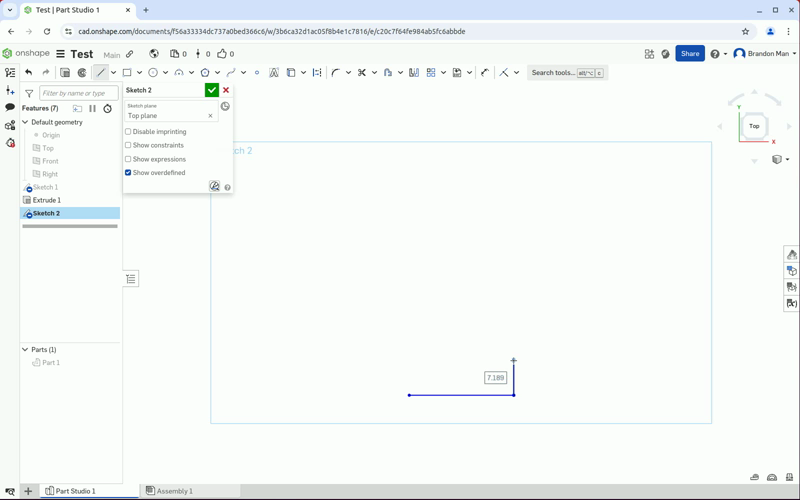
mouse_move(409, 360)
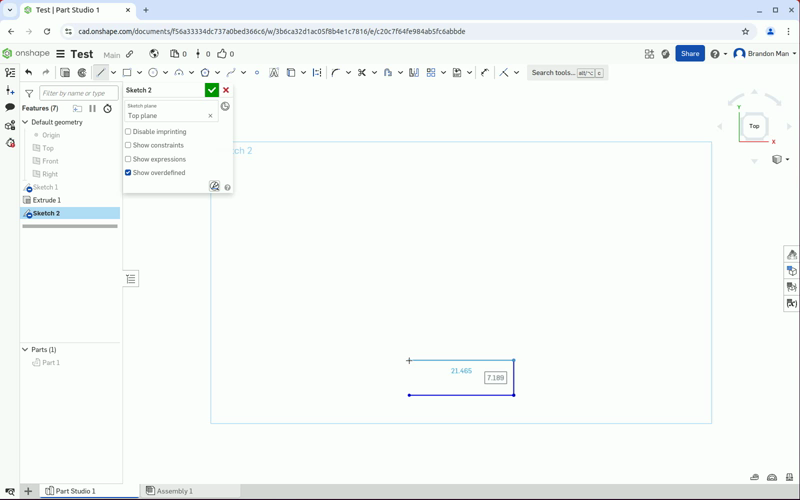
click(409, 360)
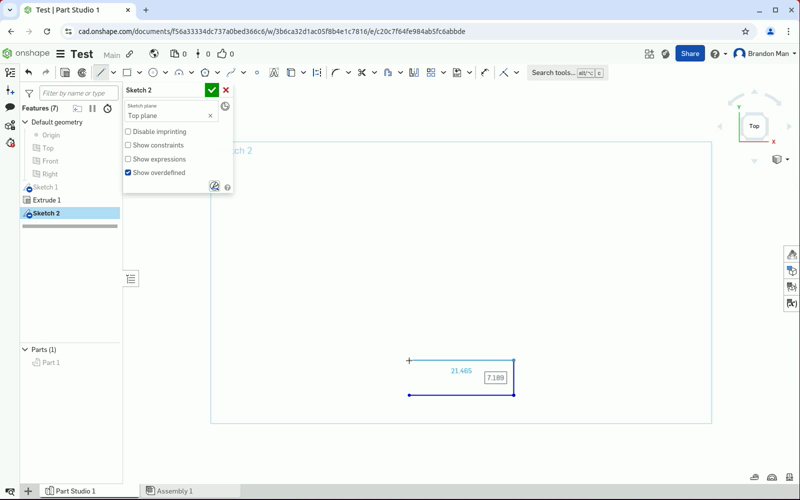
key_up(shift)
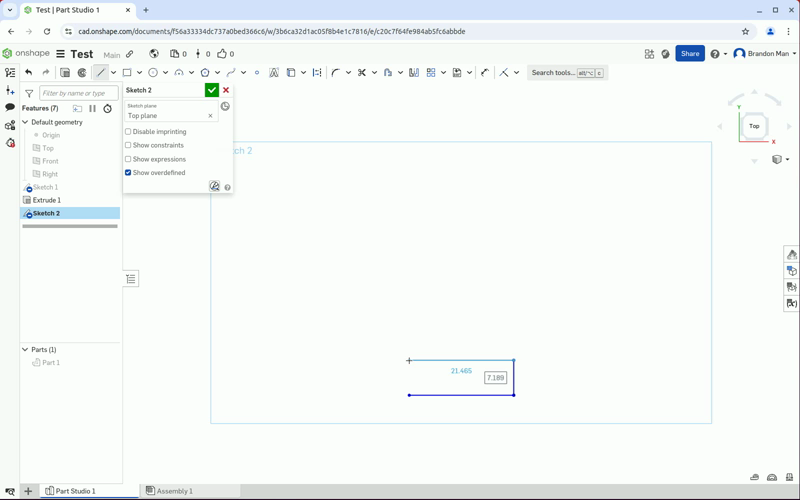
mouse_move(439, 360)
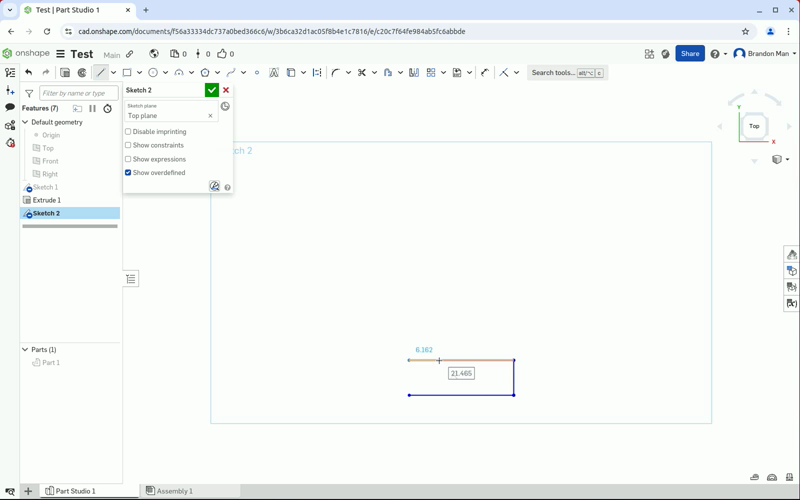
key_down(shift)
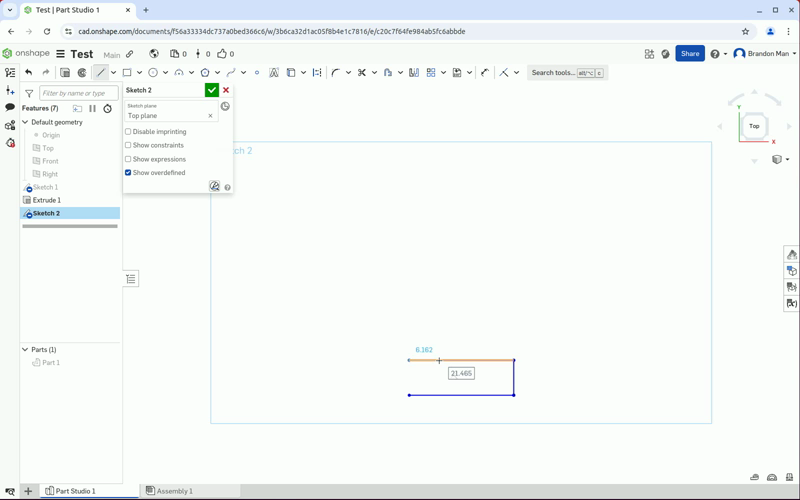
mouse_move(409, 395)
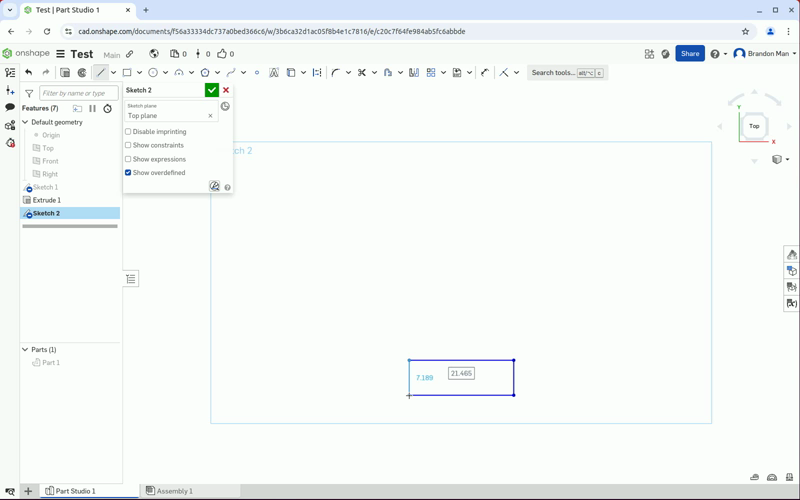
key_up(shift)
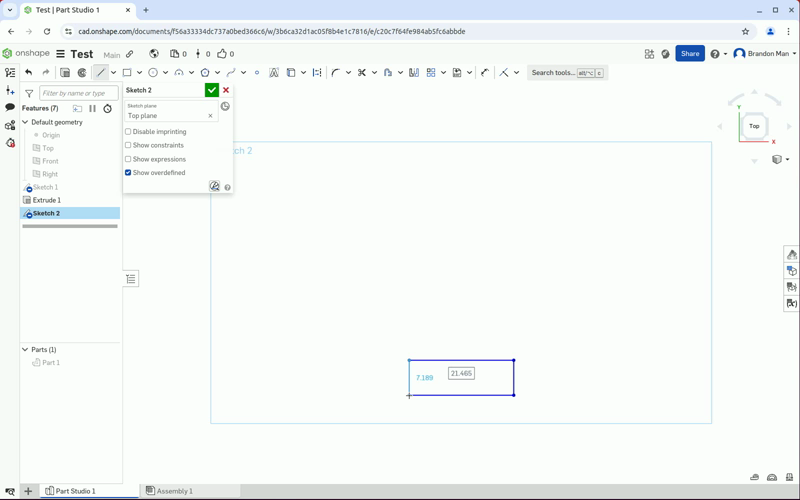
click(409, 395)
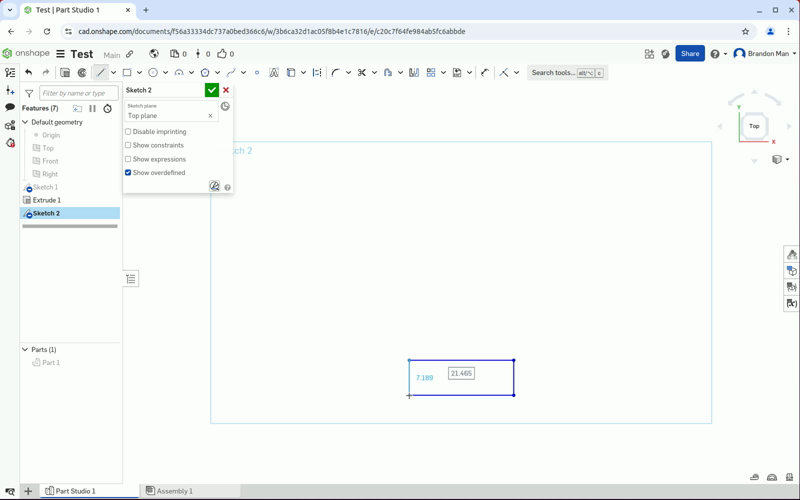
key(esc)
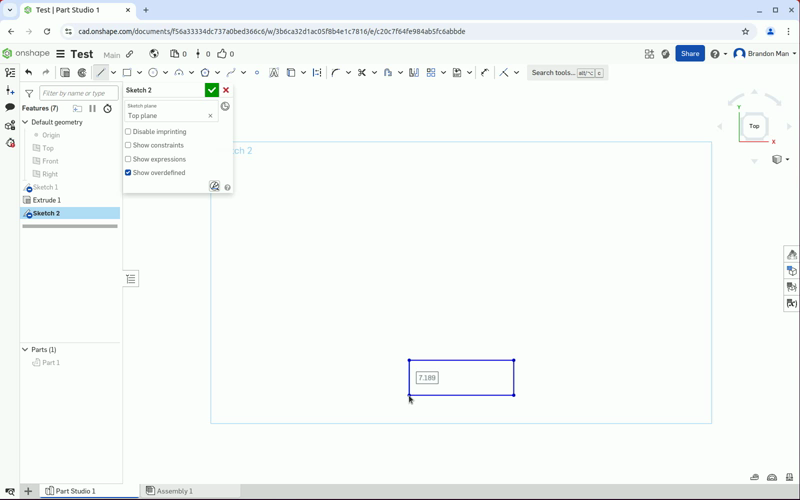
mouse_move(506, 391)
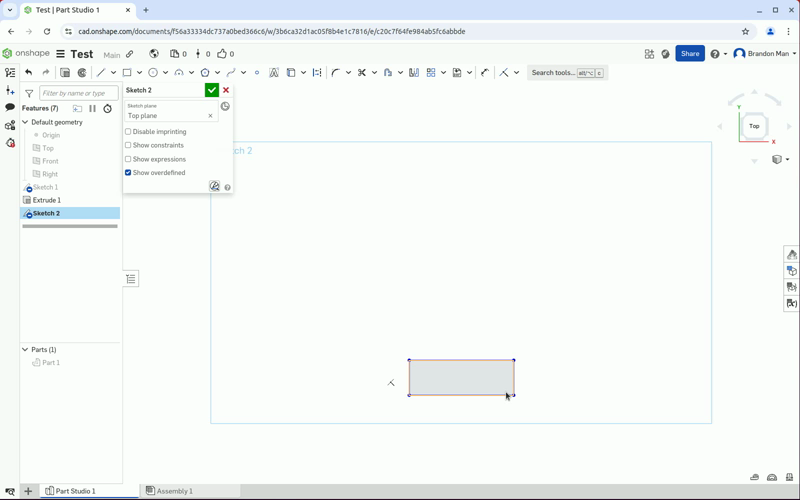
click(506, 391)
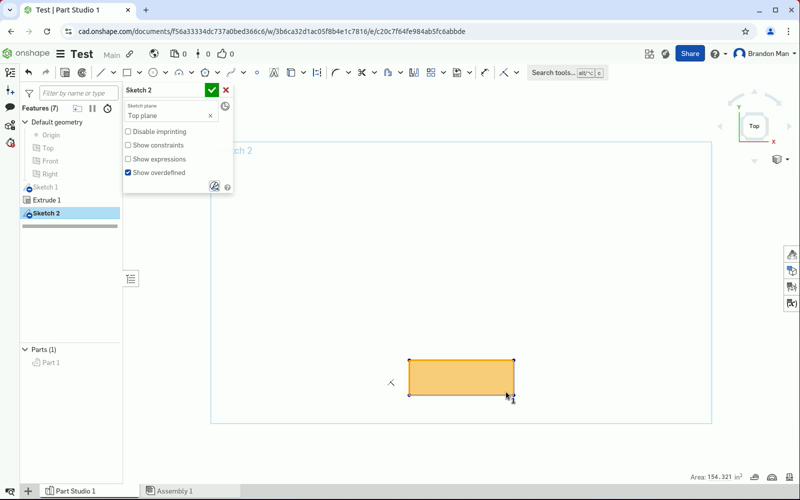
mouse_move(73, 352)
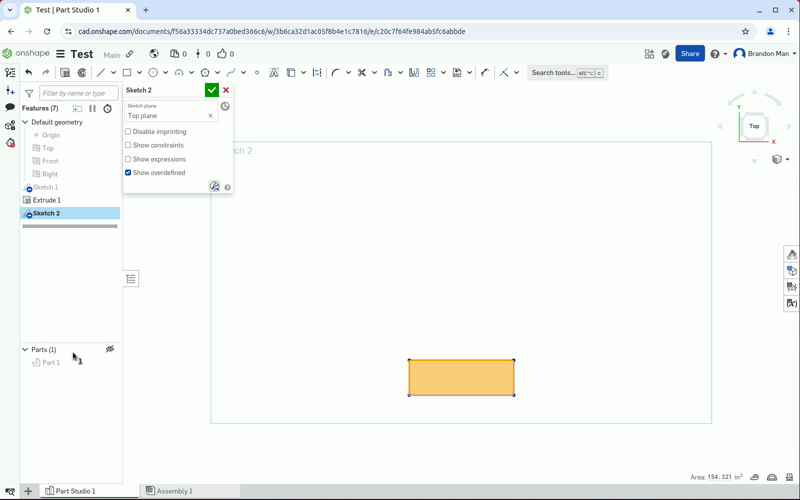
key(shift+y)
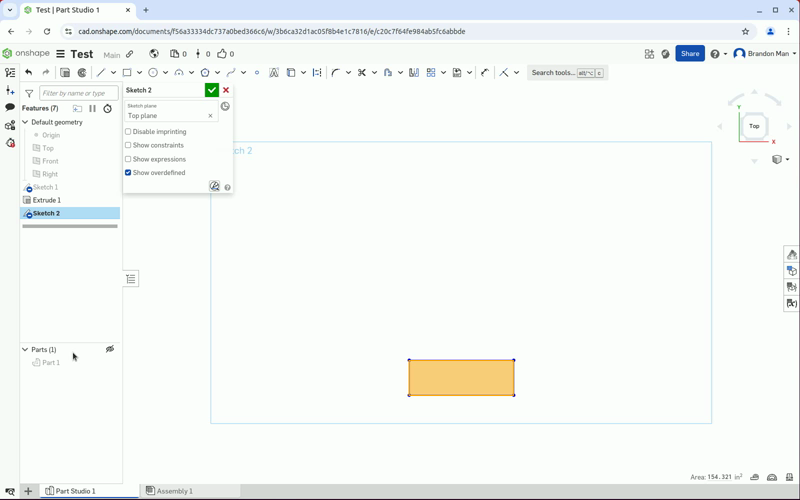
key(shift+e)
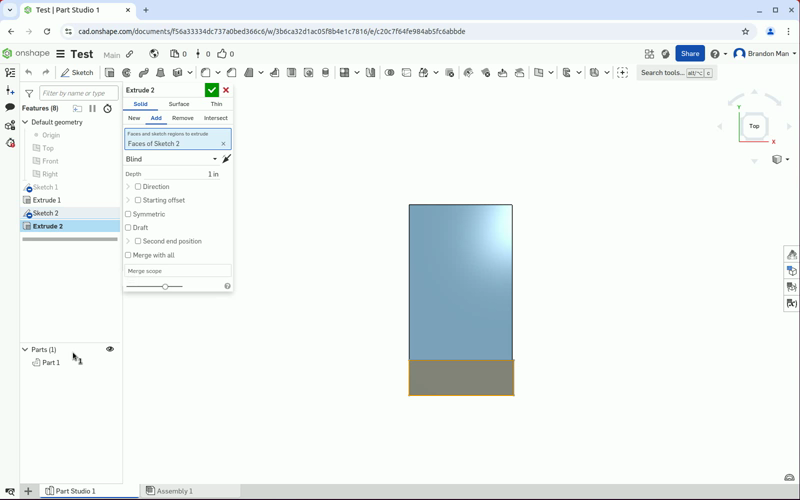
mouse_move(143, 106)
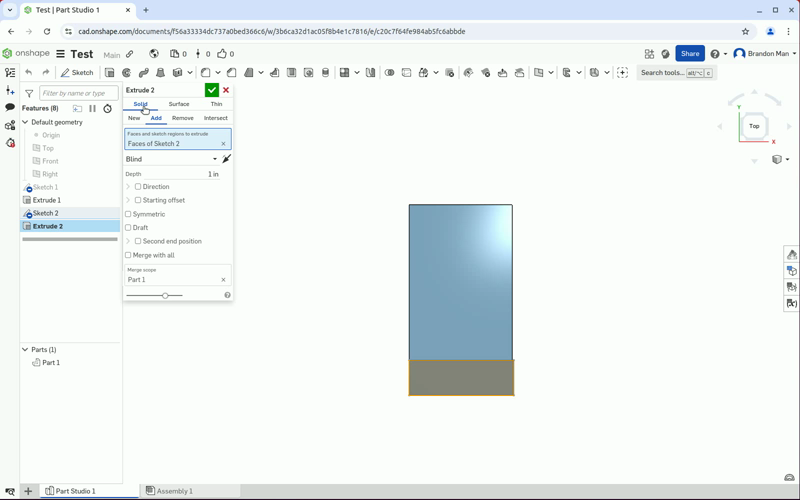
click(143, 106)
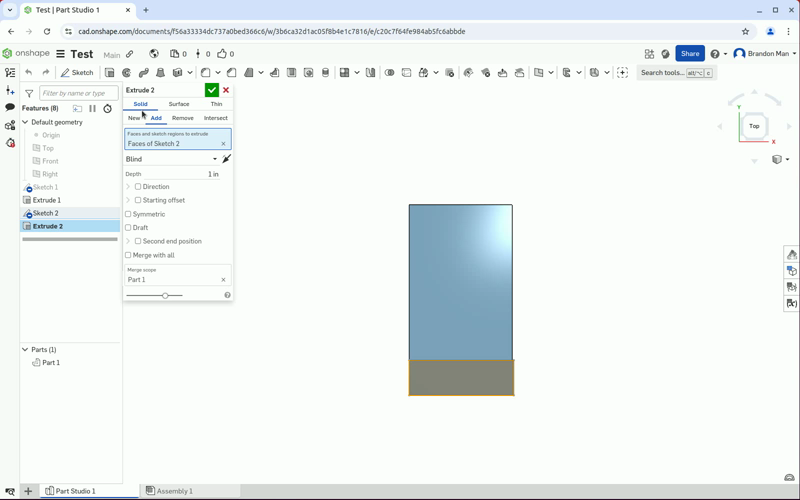
mouse_move(137, 120)
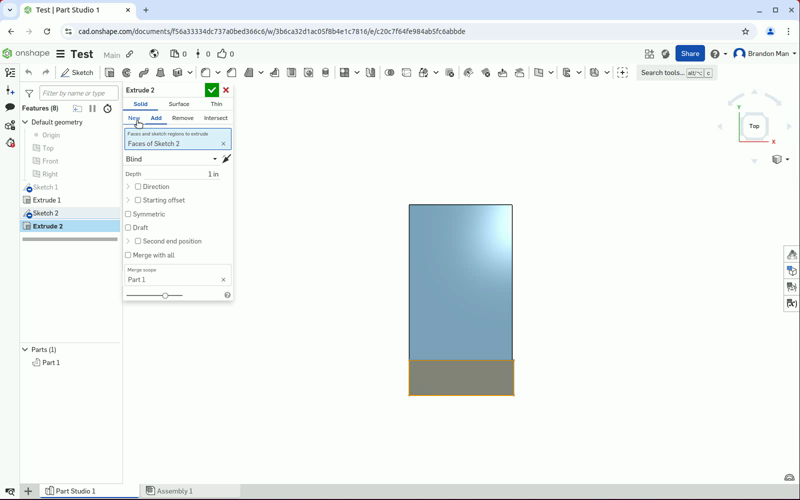
click(137, 120)
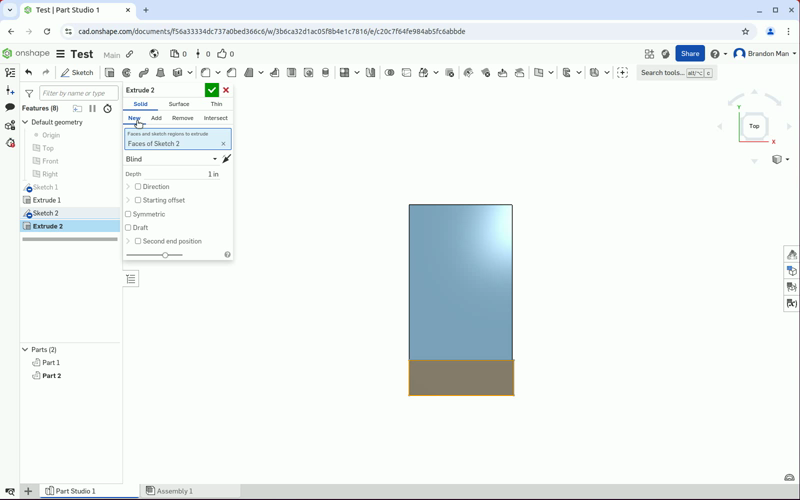
key(tab, 4)
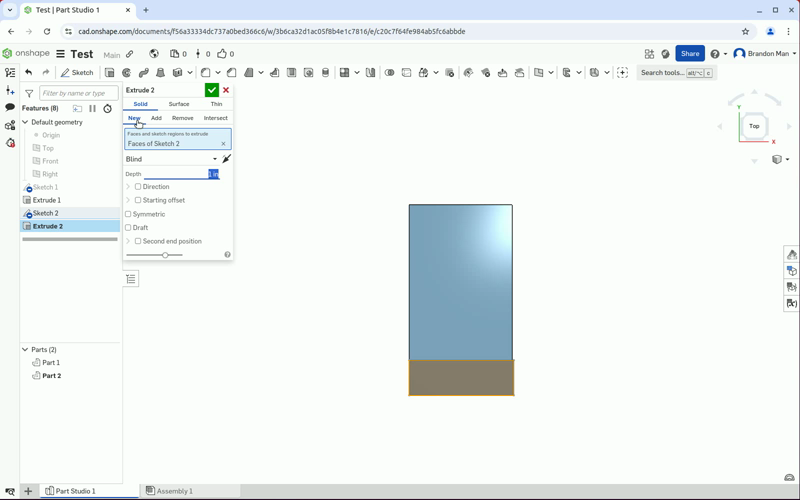
text(21.423)
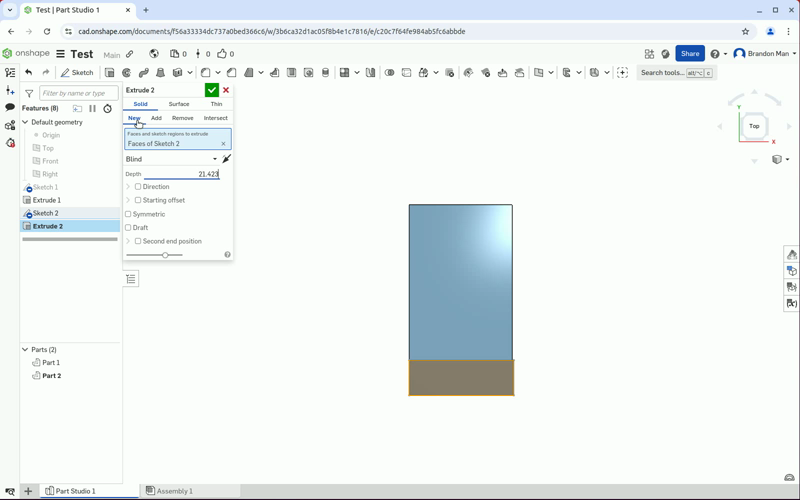
key(enter)
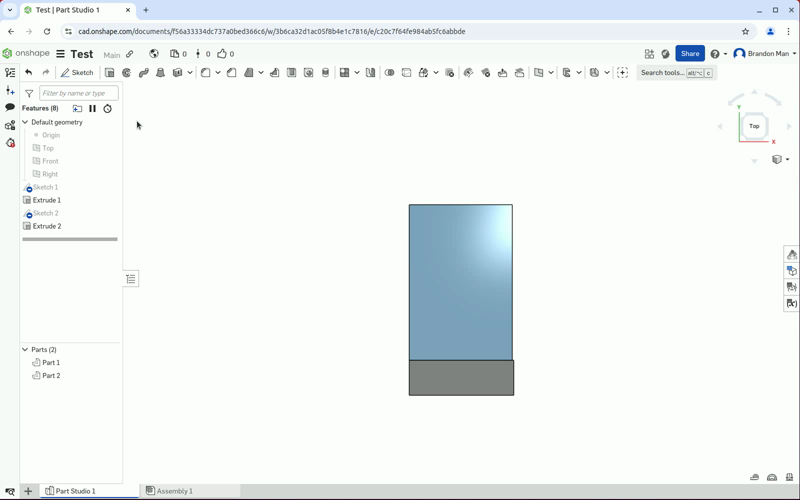
key(shift+h)
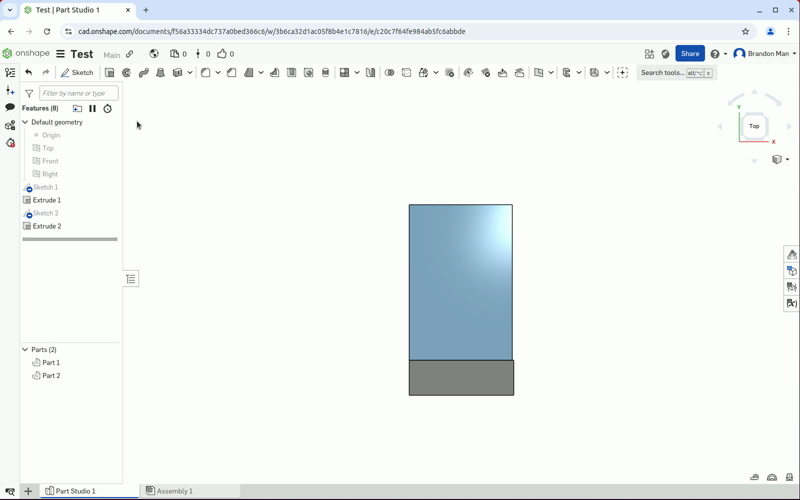
key(shift+h)
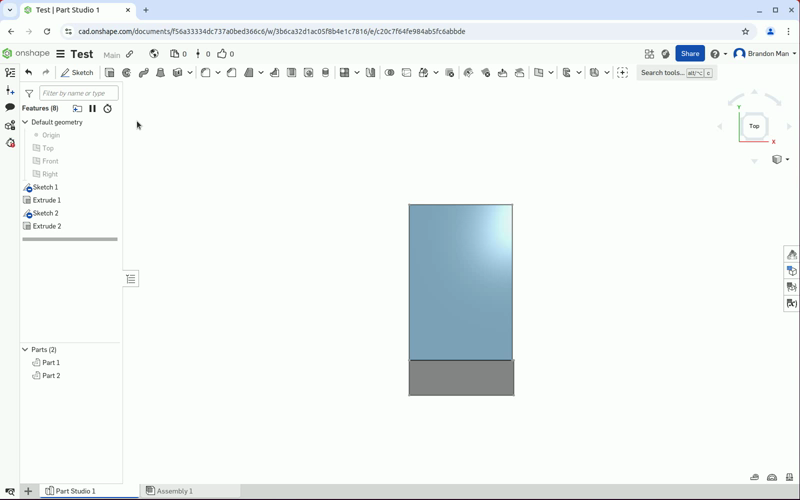
key(shift+7)
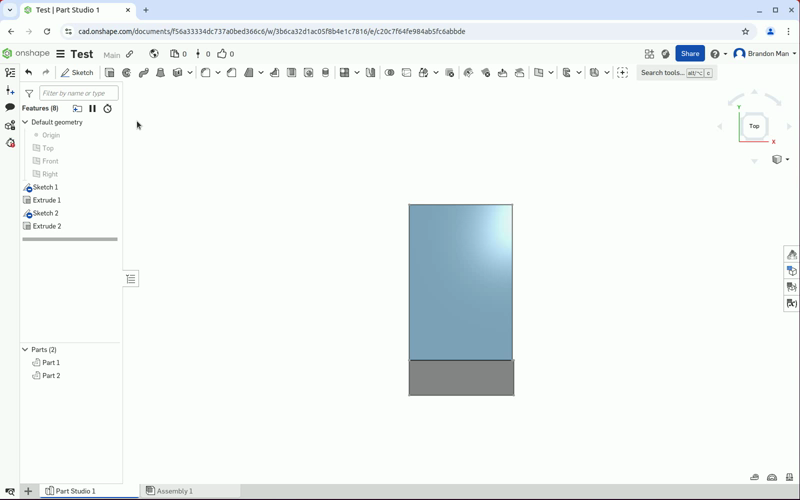
key(up, 3)
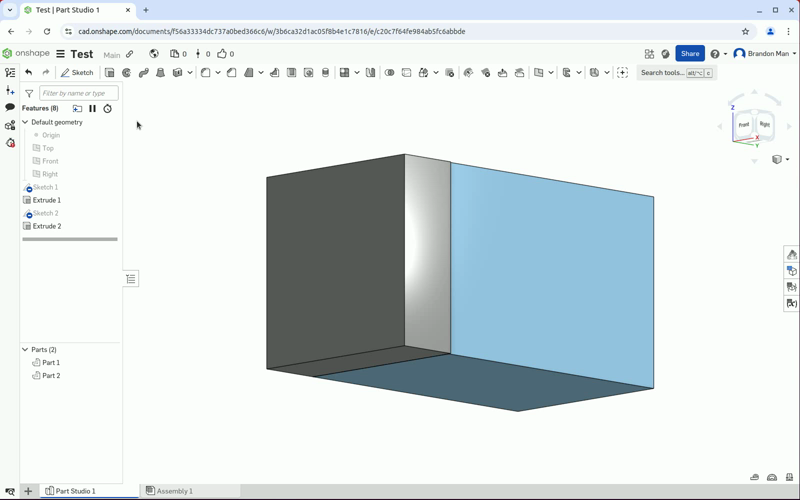
key(left, 3)
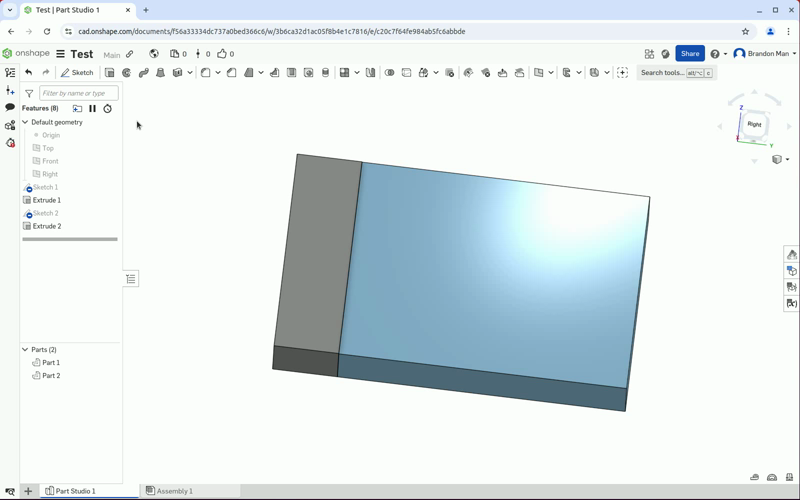
key(right, 3)
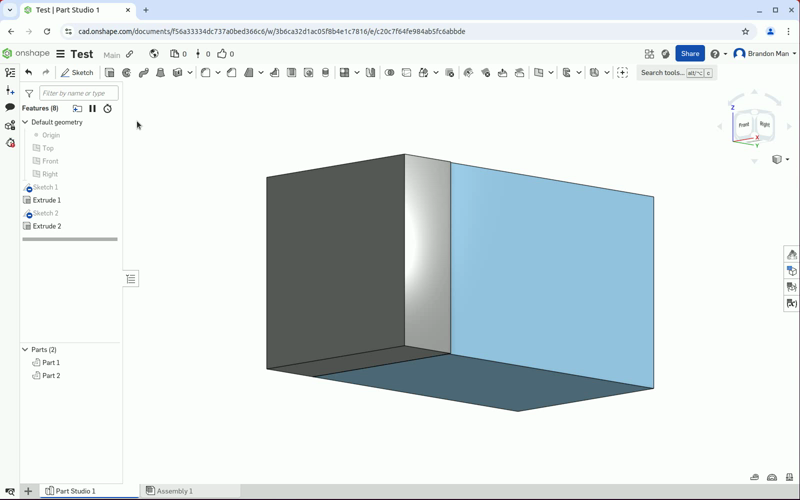
key(down, 3)
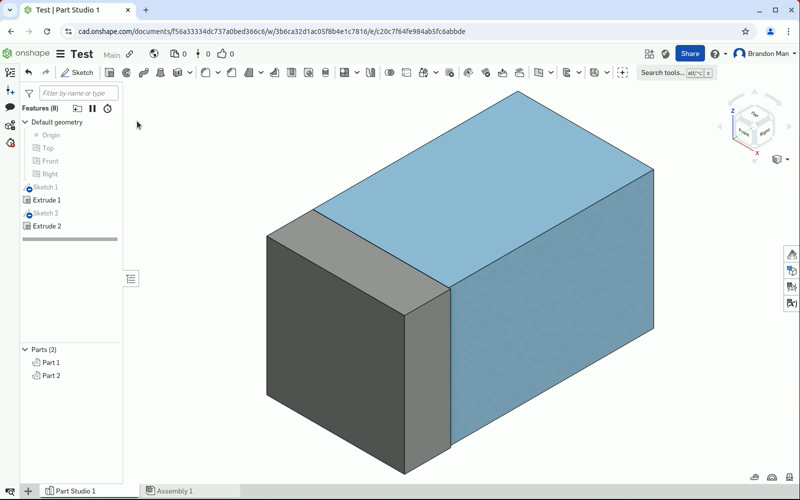
mouse_move(73, 189)
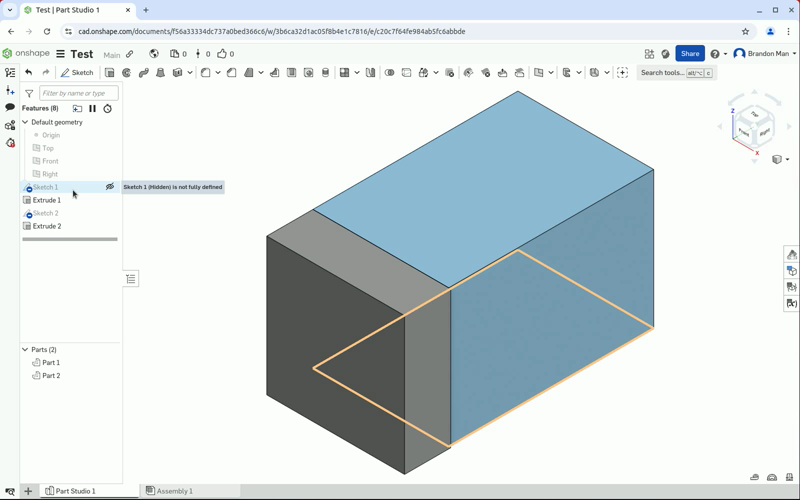
click(73, 189)